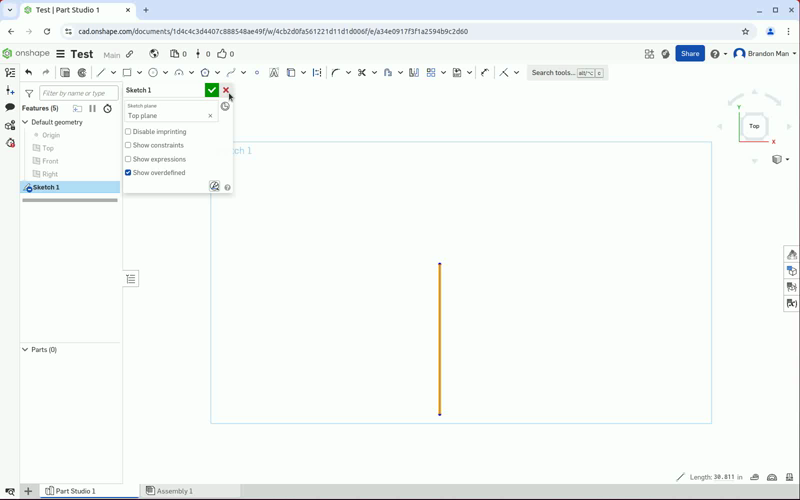
key(shift+h)
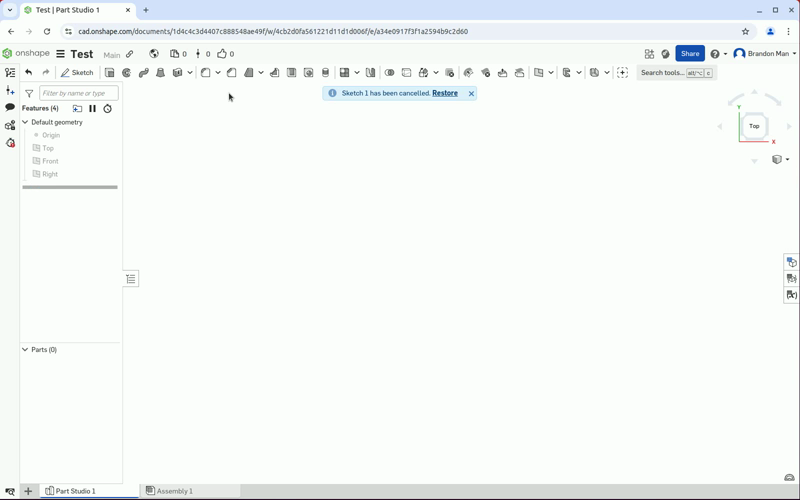
mouse_move(73, 352)
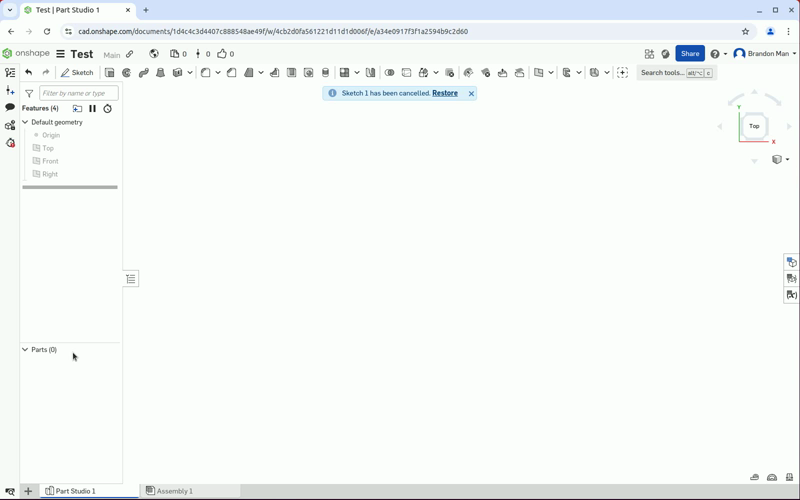
key(y)
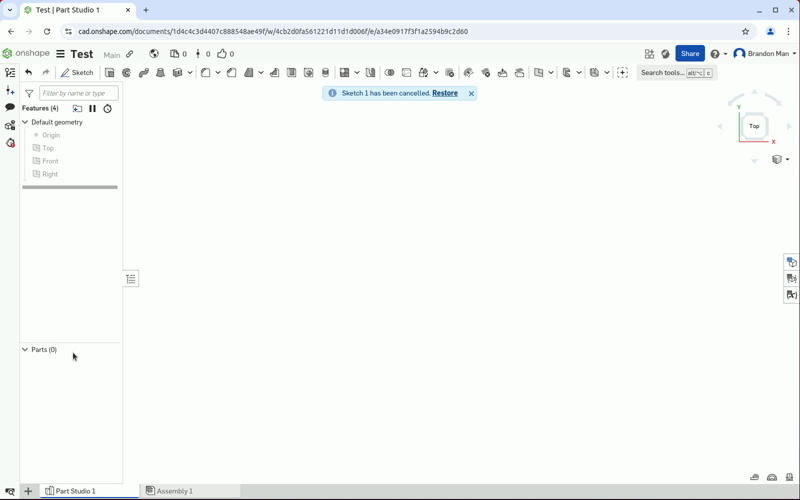
key(shift+p)
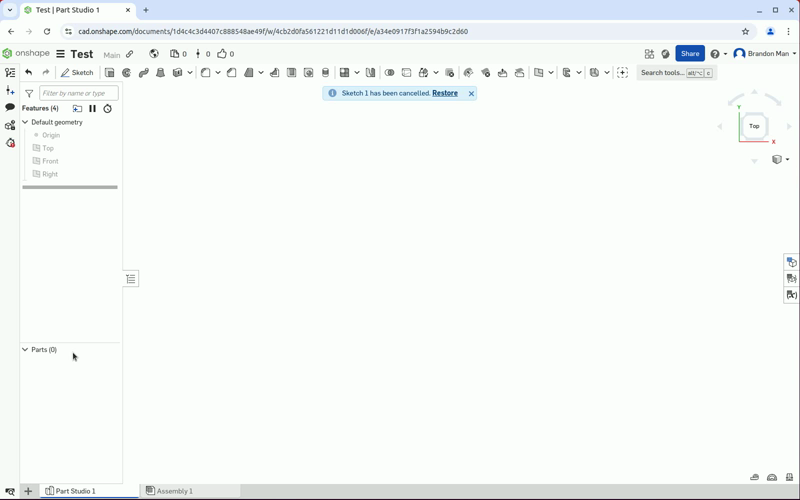
key(space)
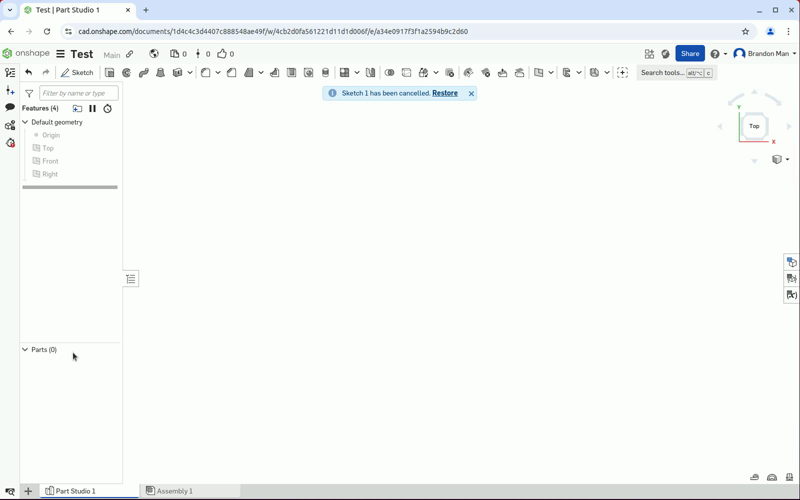
key_down(shift)
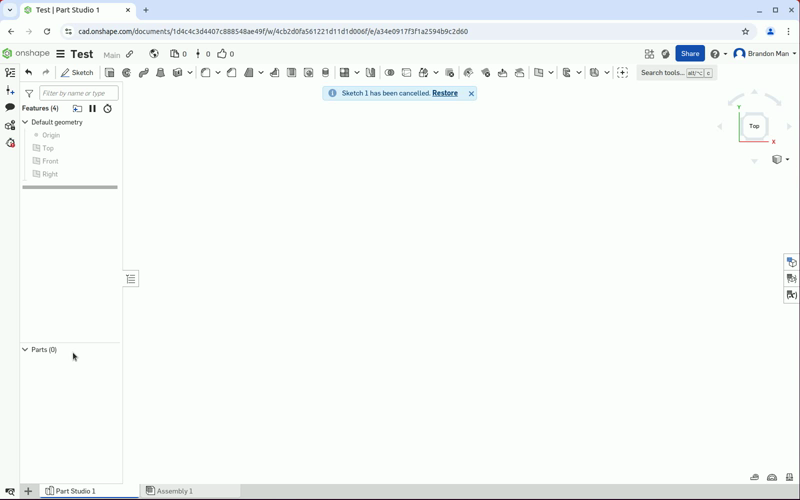
key(up)
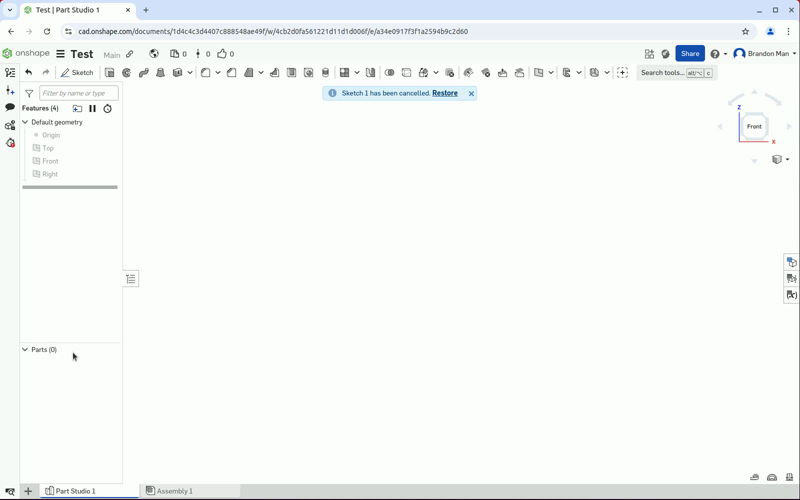
key_up(shift)
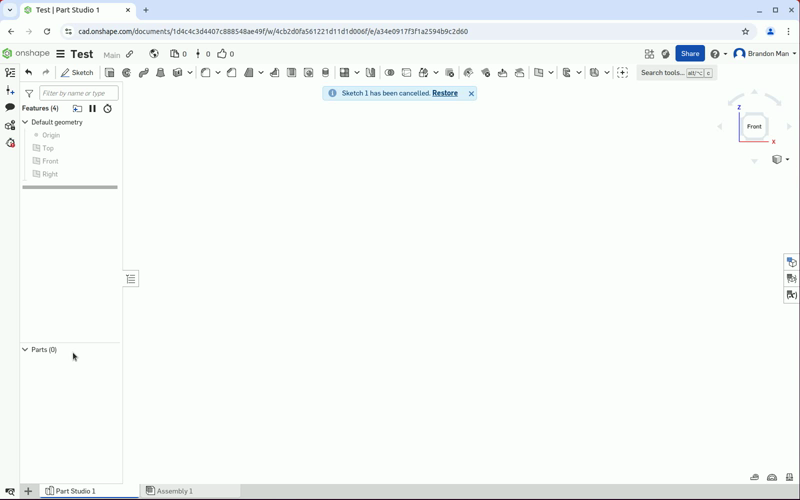
mouse_move(73, 352)
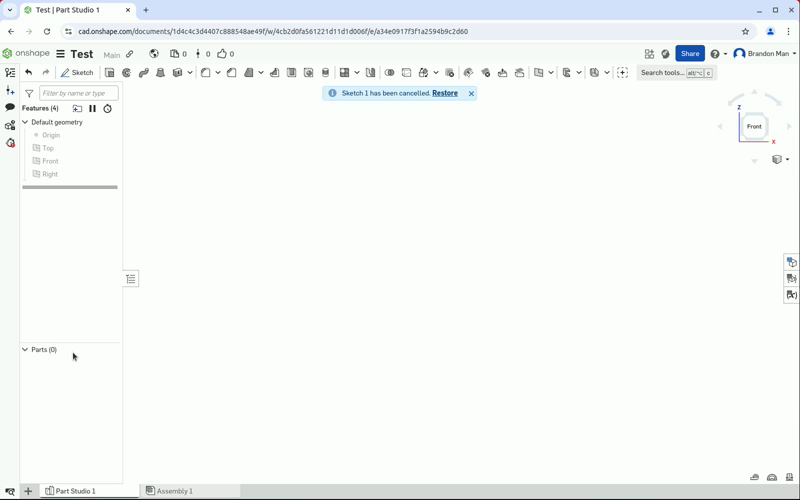
key(shift+y)
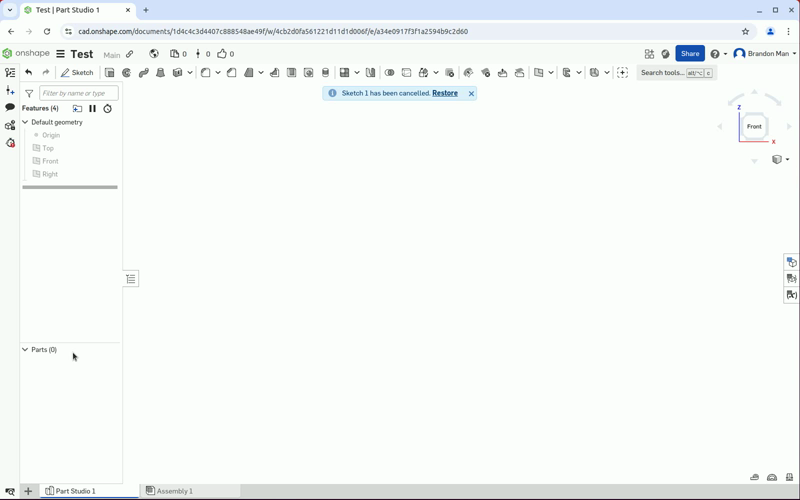
key(shift+s)
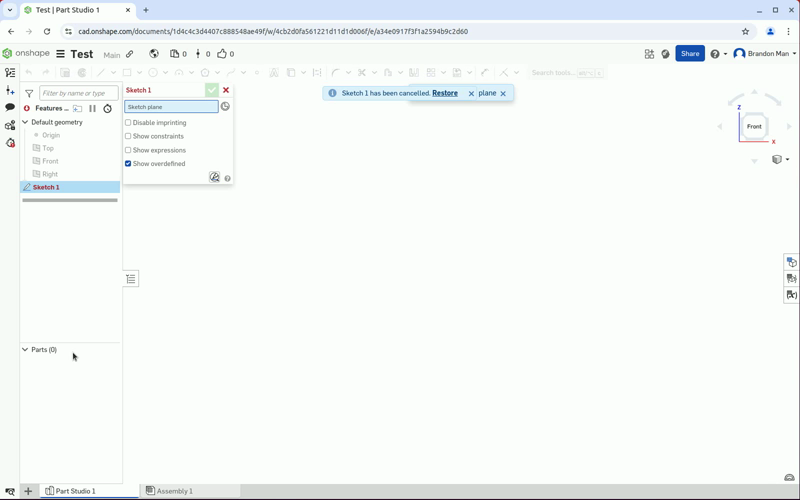
mouse_move(73, 163)
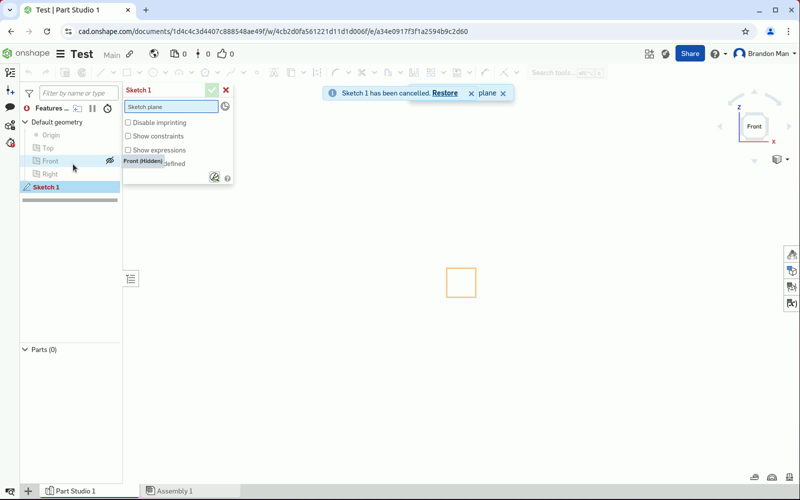
click(73, 163)
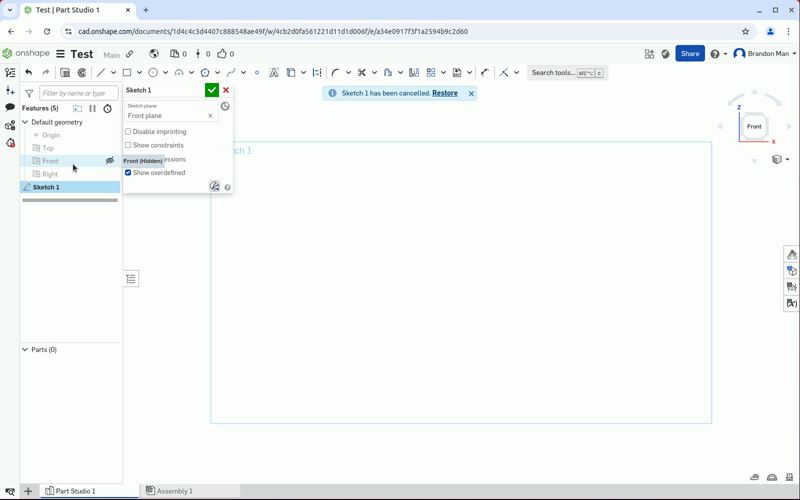
mouse_move(73, 352)
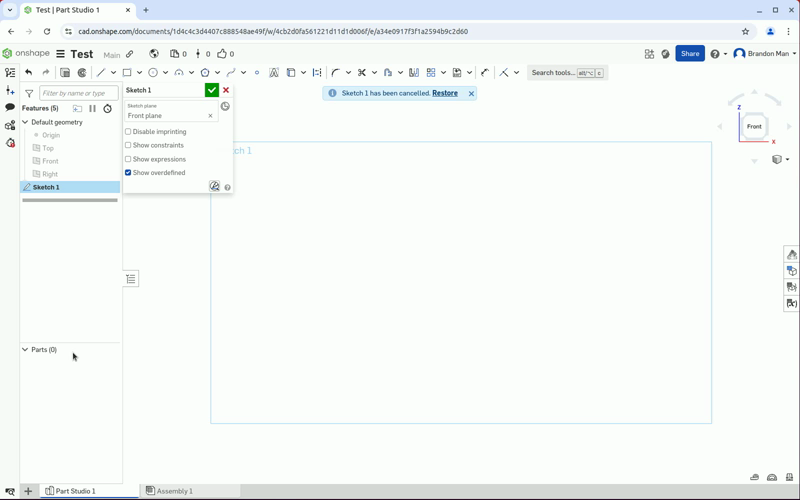
key(y)
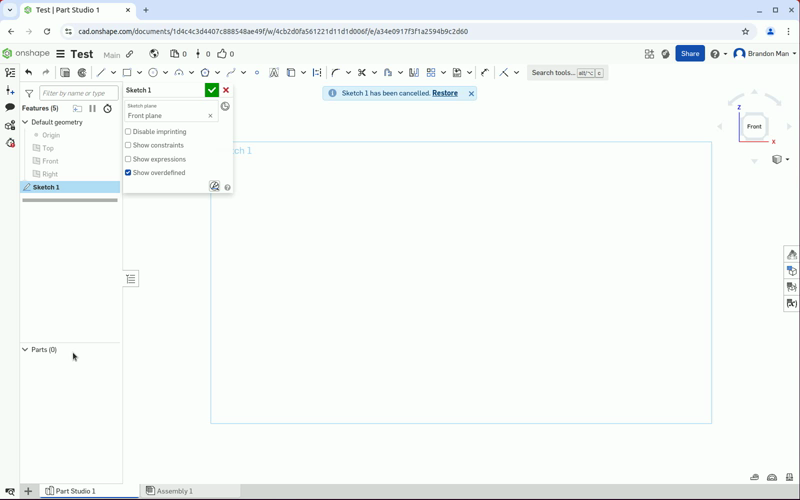
key(l)
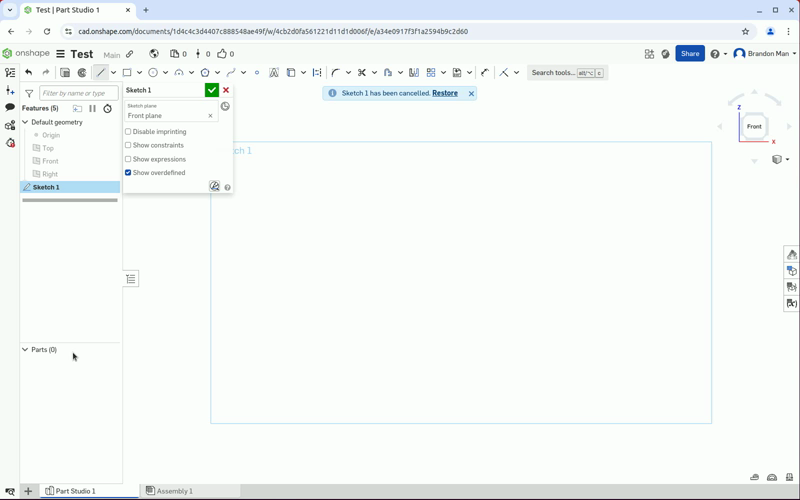
key_down(shift)
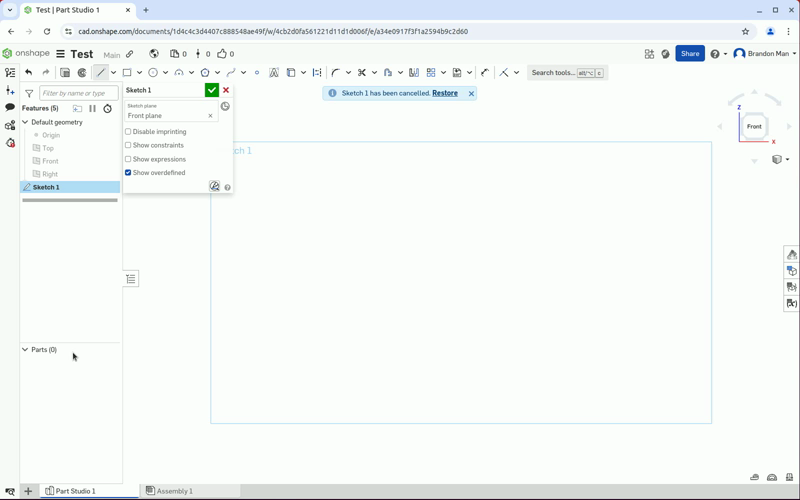
mouse_move(366, 334)
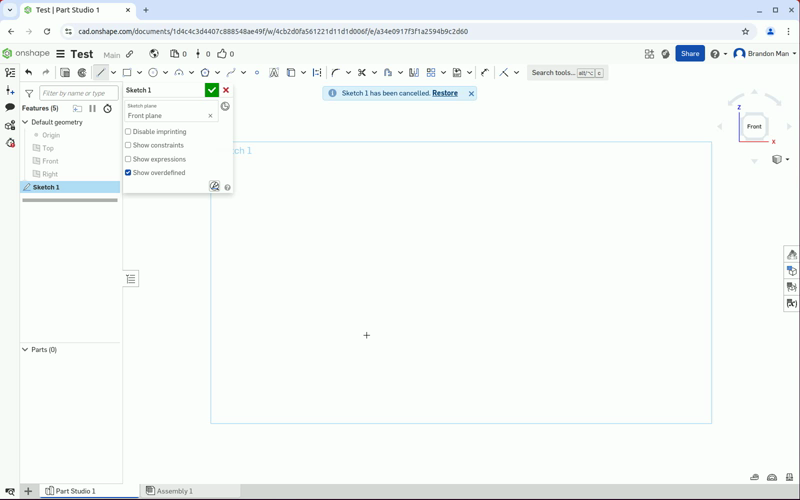
click(366, 334)
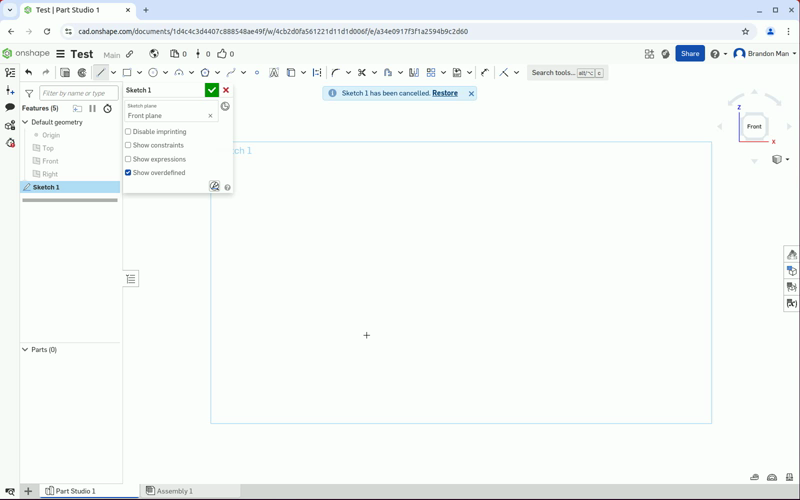
key_up(shift)
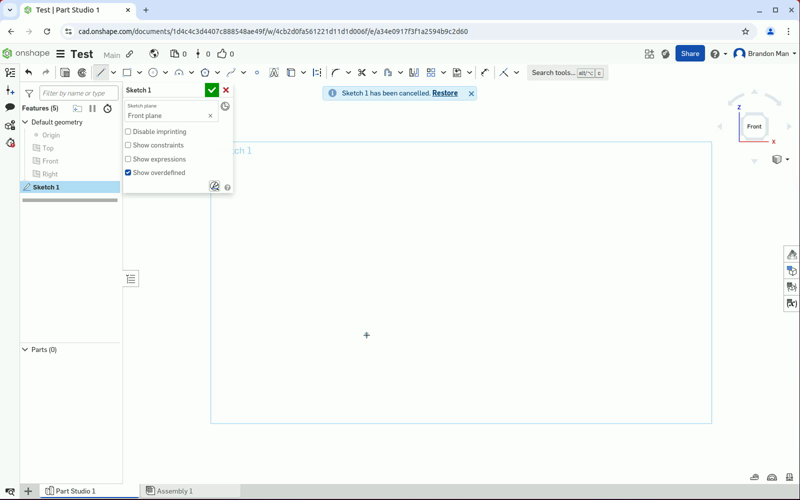
key_down(shift)
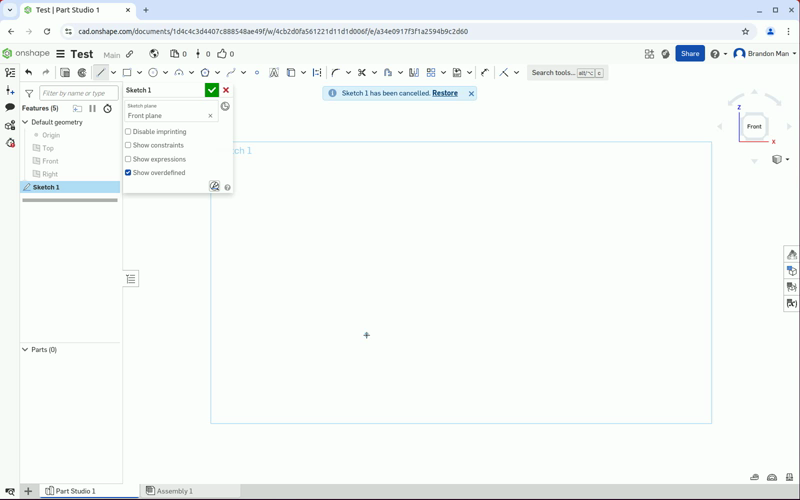
mouse_move(572, 334)
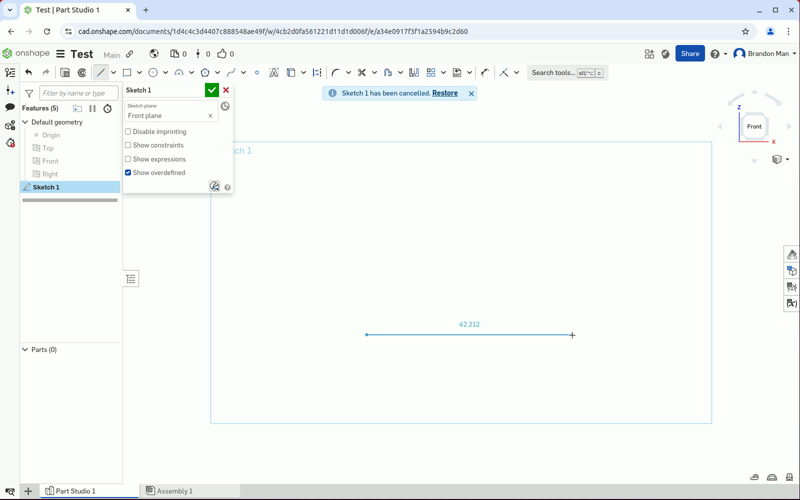
click(572, 334)
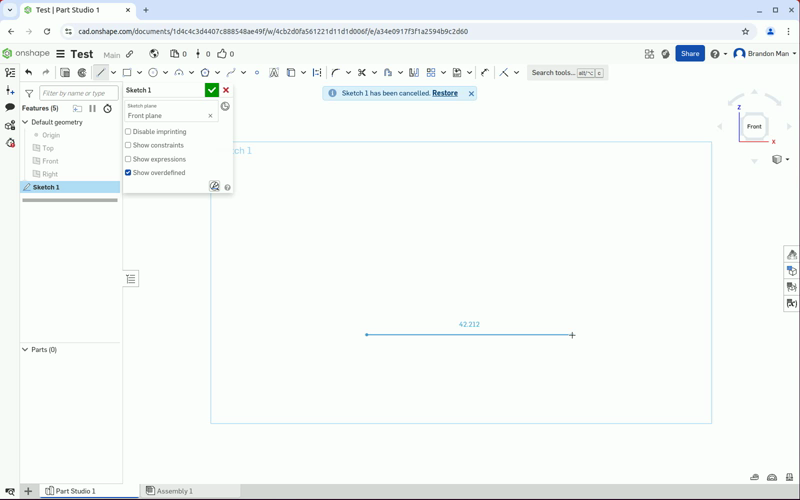
key_up(shift)
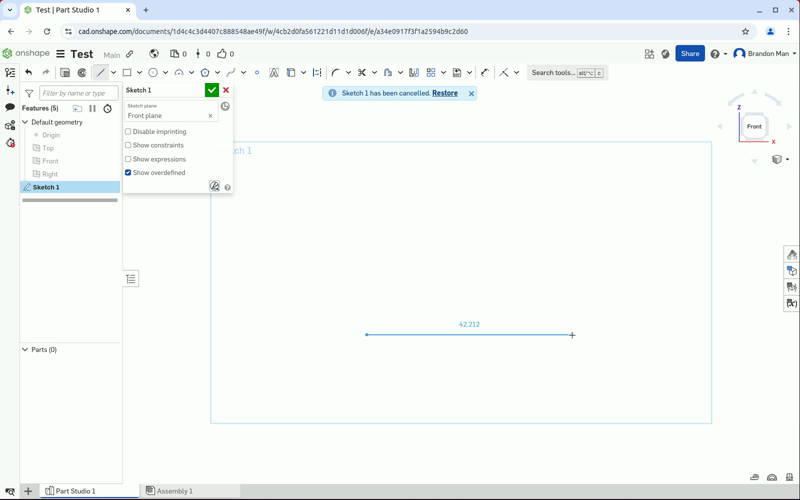
key_down(shift)
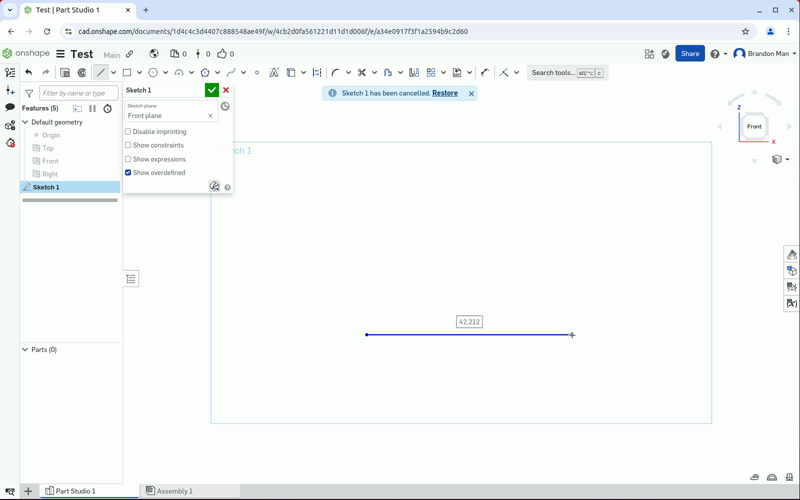
mouse_move(572, 222)
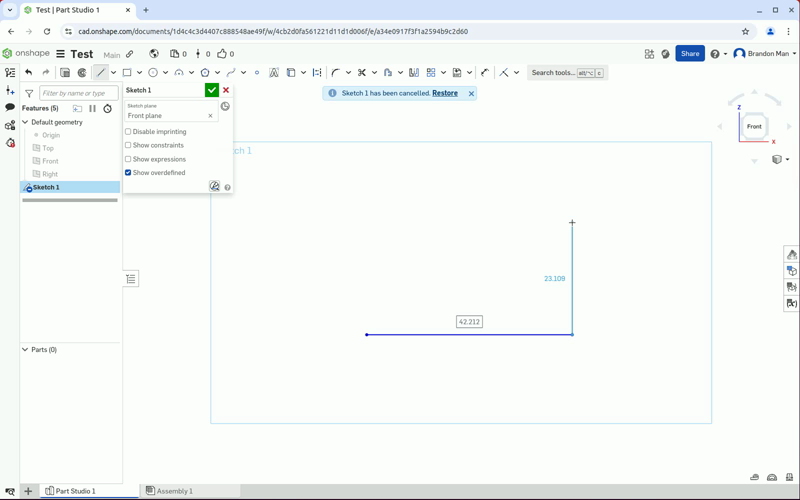
click(572, 222)
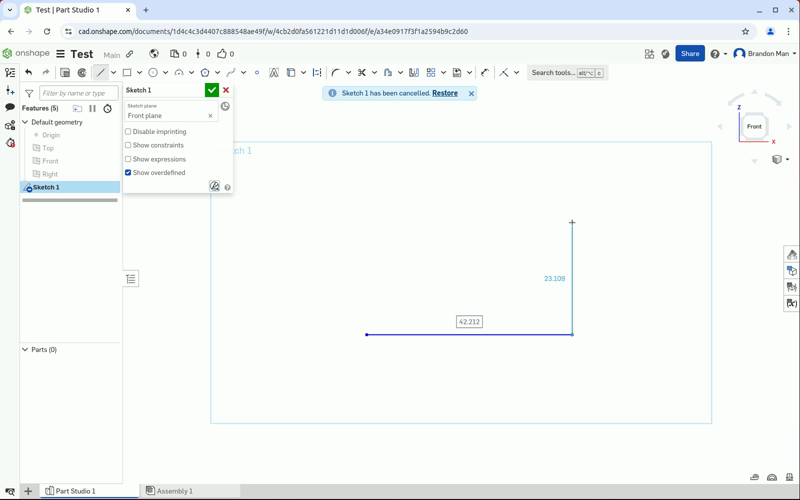
key_up(shift)
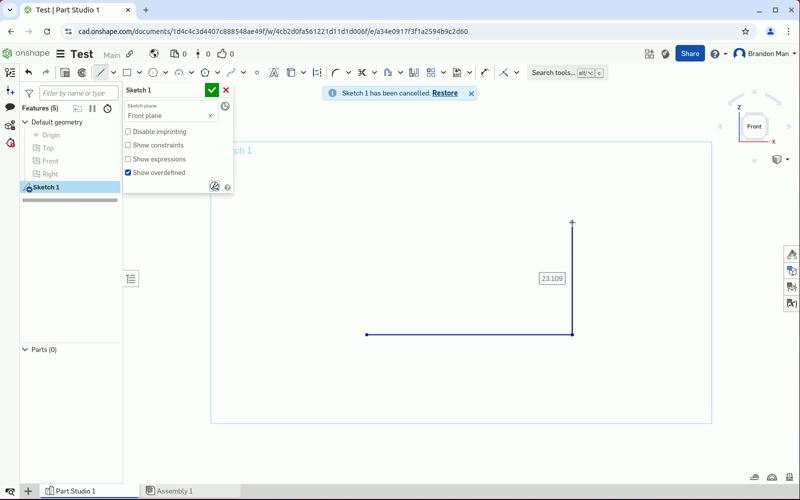
key_down(shift)
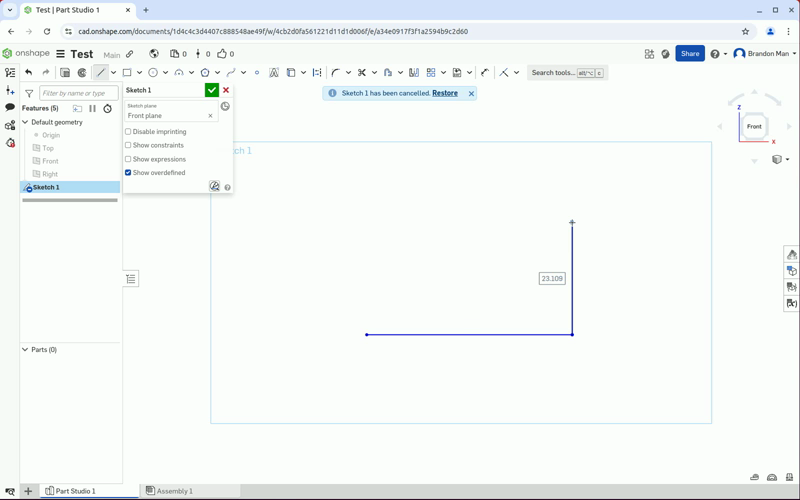
mouse_move(366, 222)
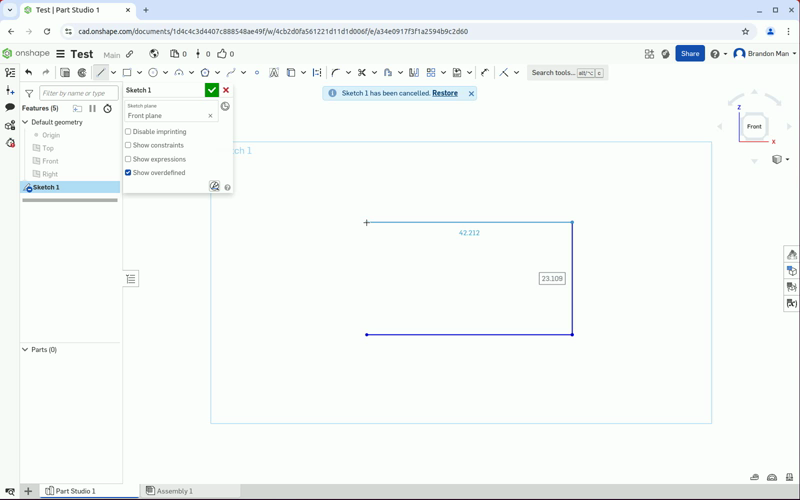
click(366, 222)
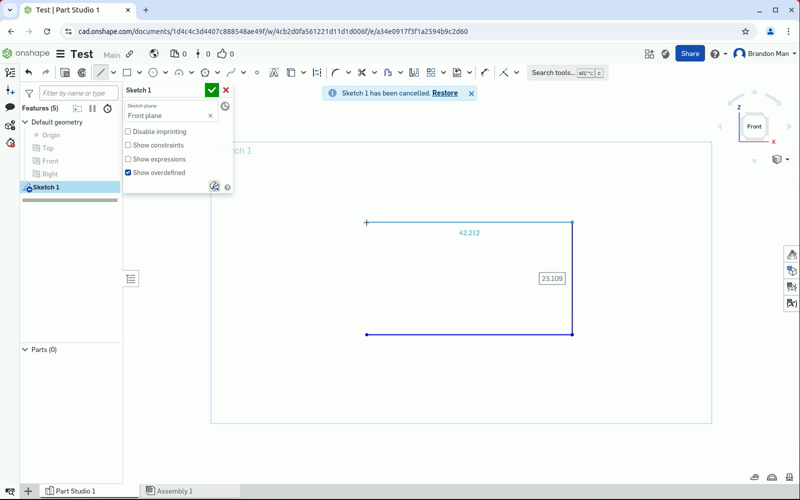
key_up(shift)
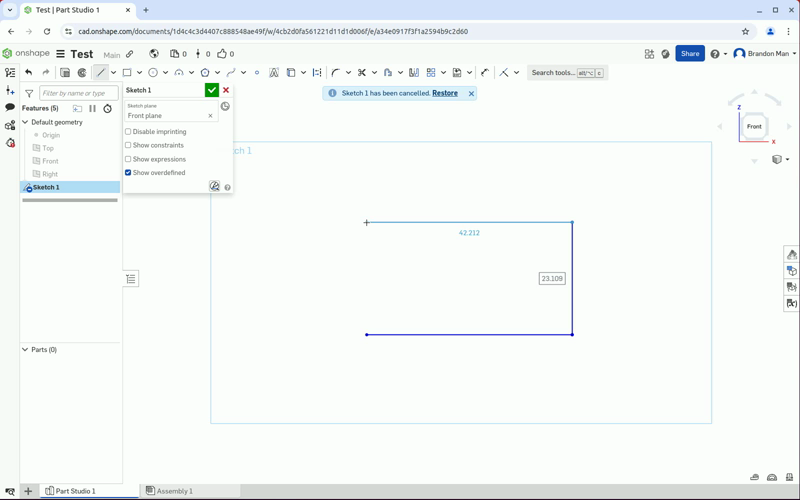
key_down(shift)
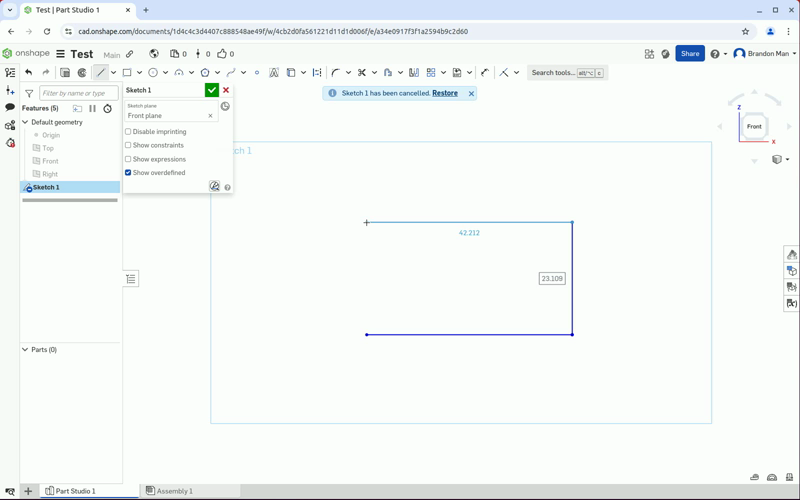
mouse_move(366, 334)
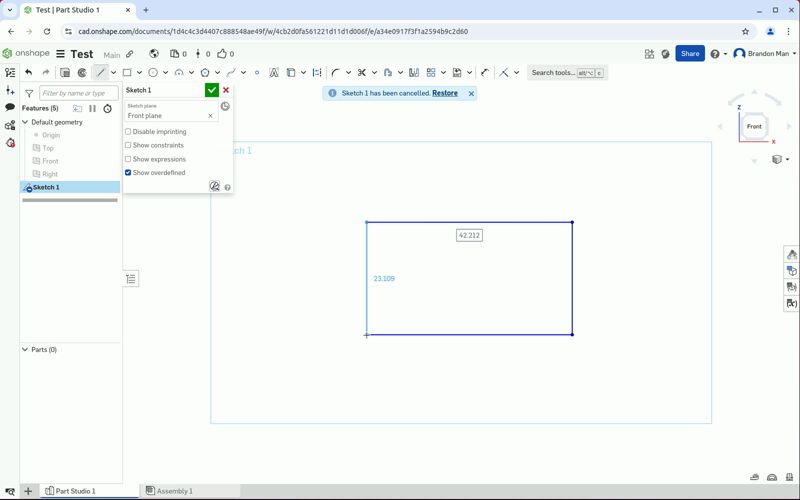
key_up(shift)
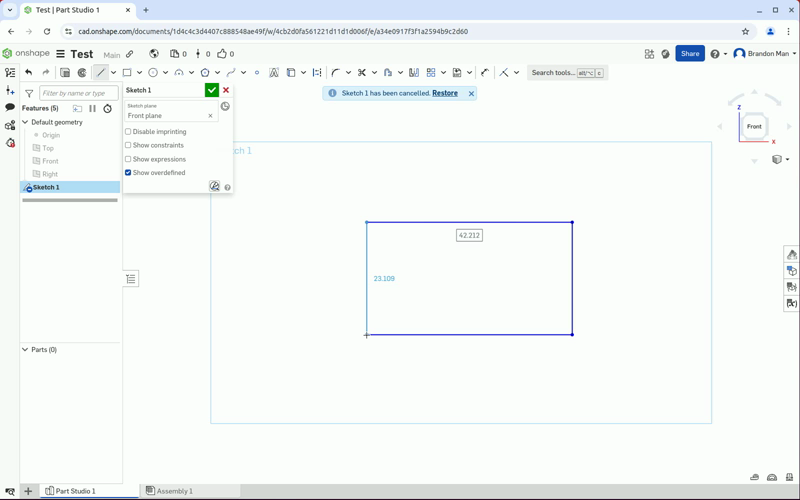
click(366, 334)
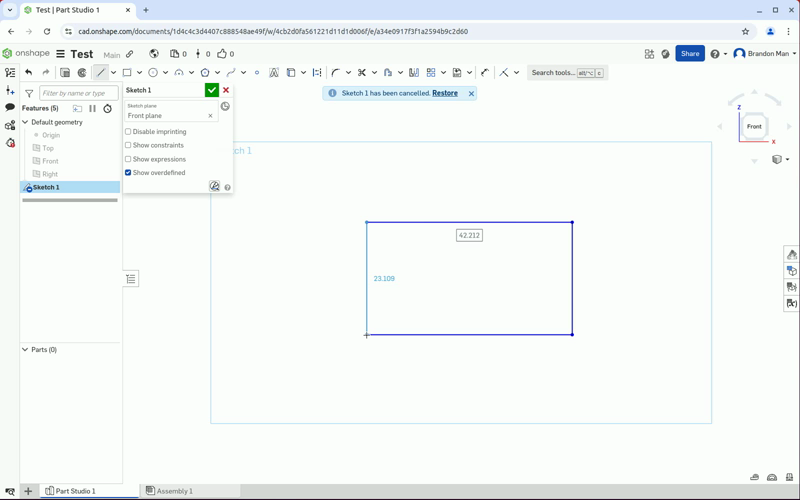
key(esc)
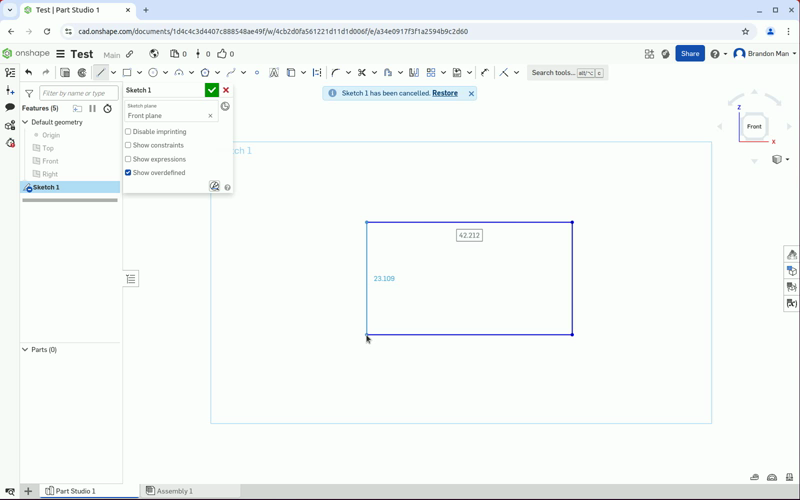
mouse_move(535, 303)
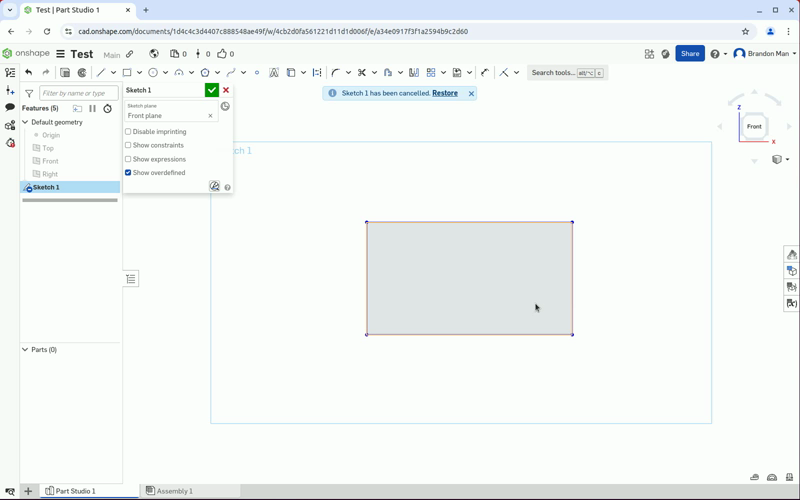
click(535, 303)
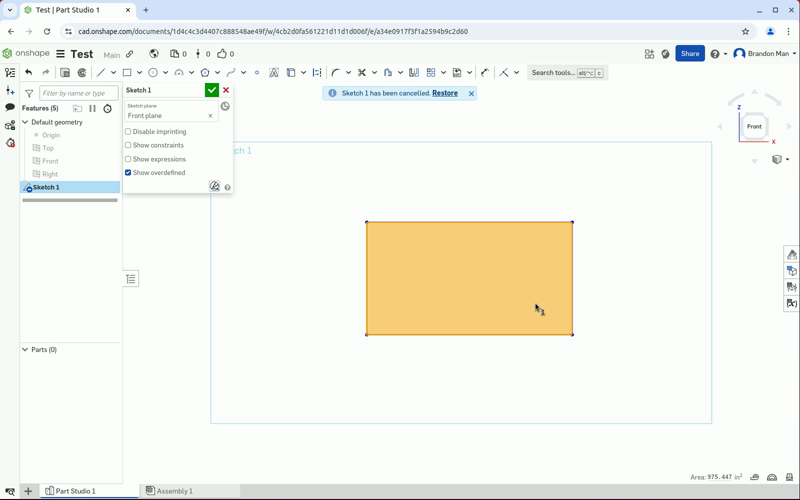
mouse_move(73, 352)
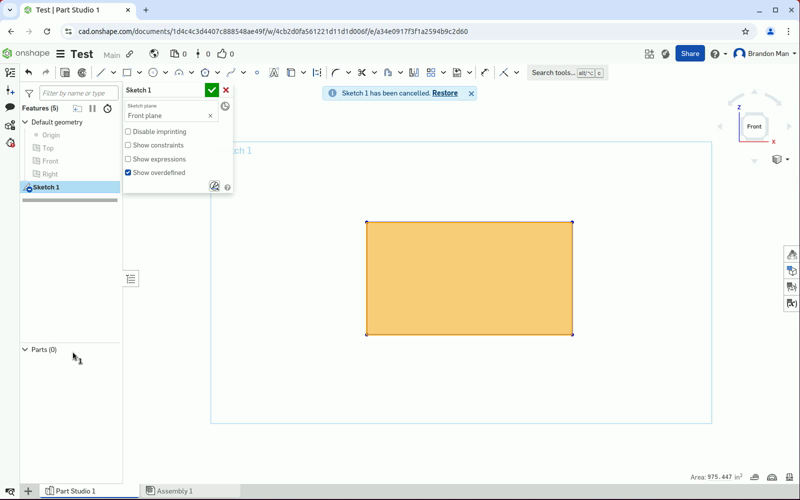
key(shift+y)
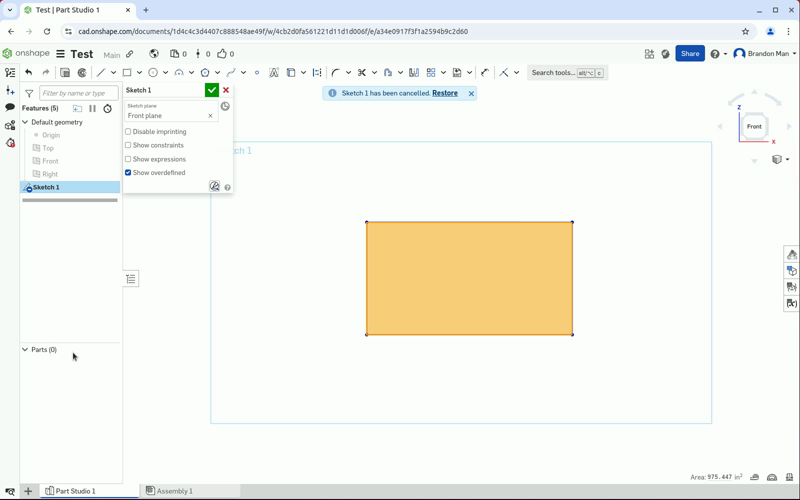
key(shift+e)
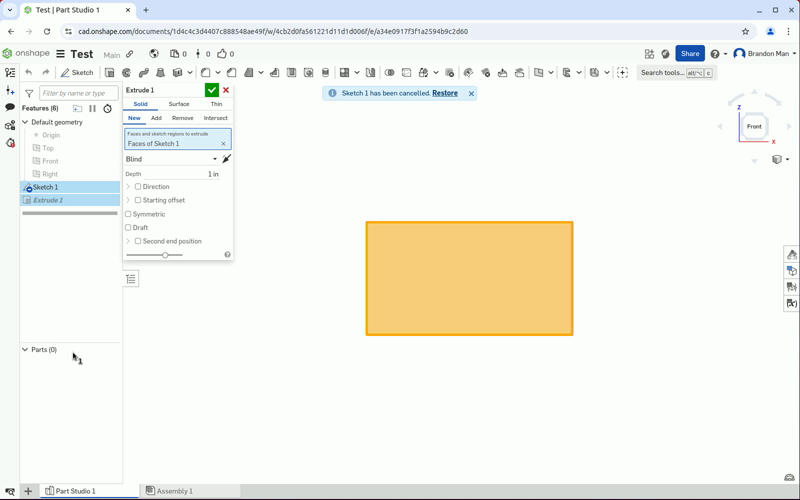
mouse_move(143, 106)
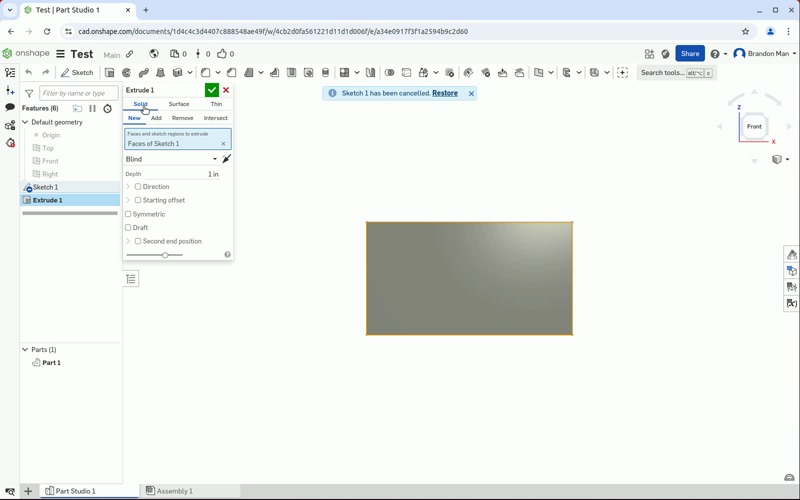
click(143, 106)
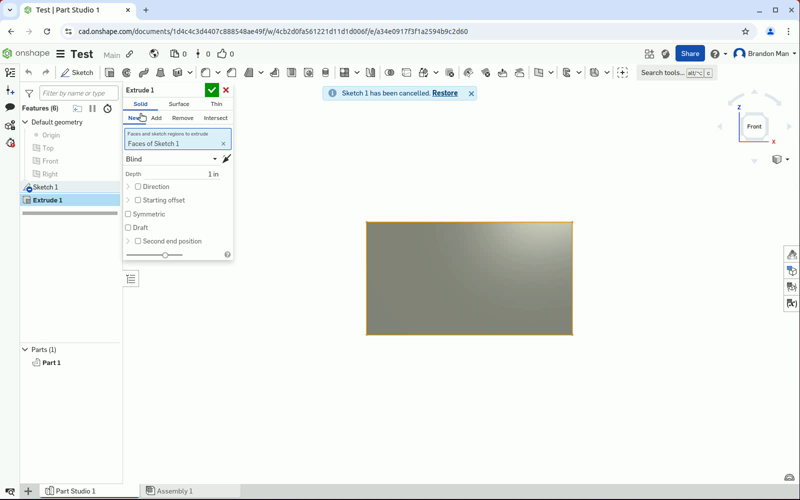
mouse_move(137, 120)
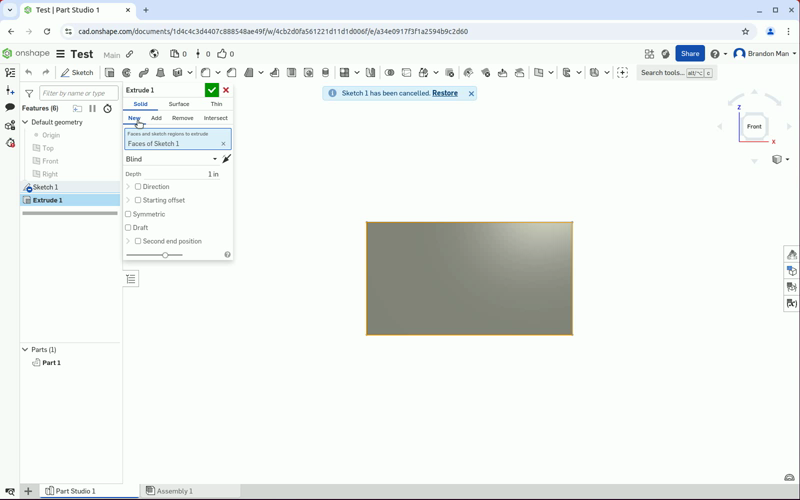
click(137, 120)
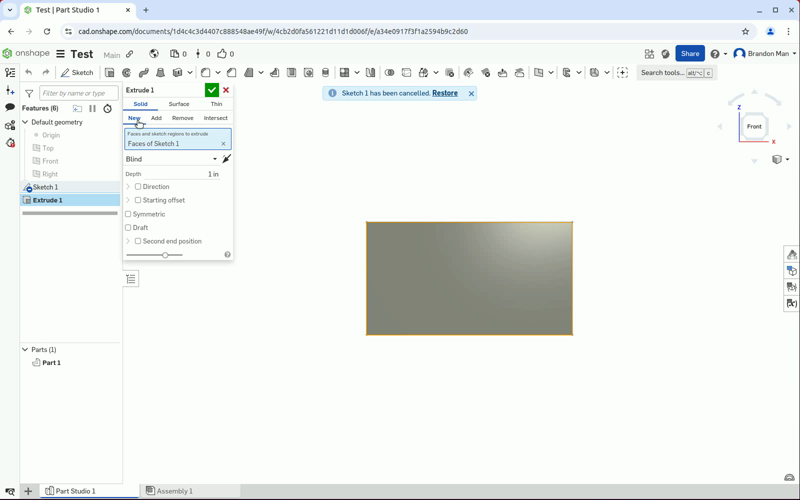
key(tab, 4)
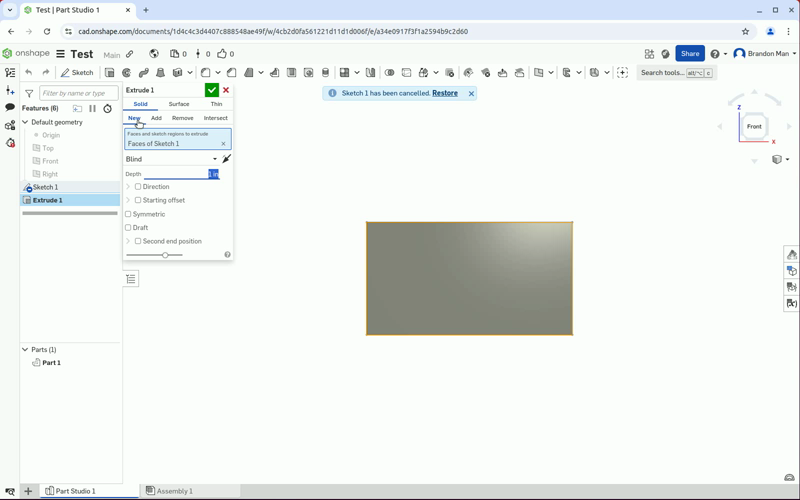
text(7.703)
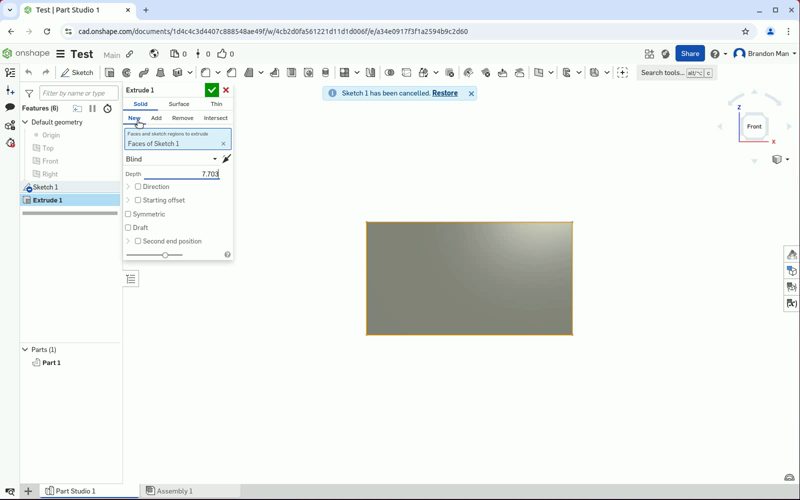
key(enter)
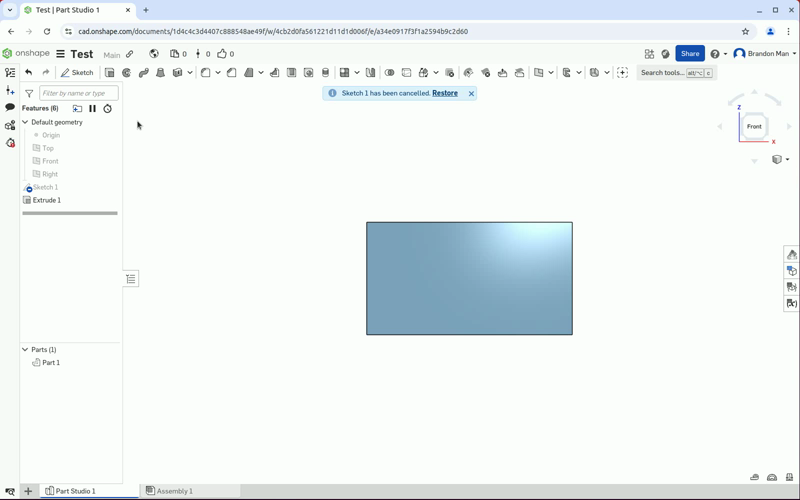
key(shift+h)
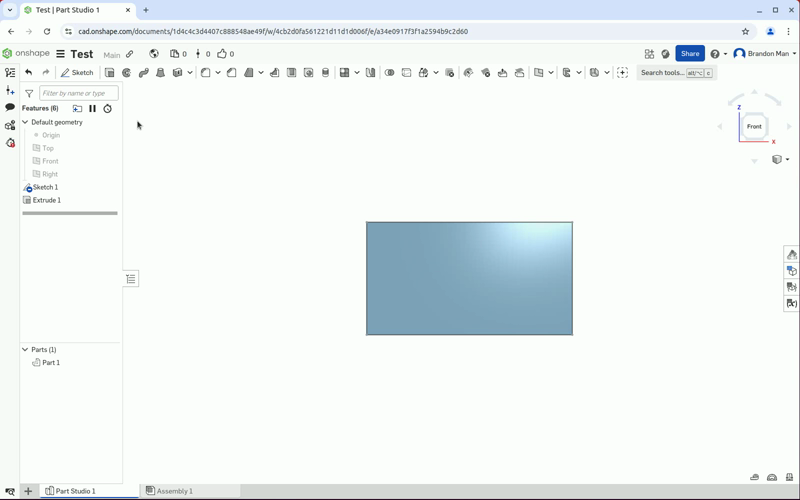
key(shift+h)
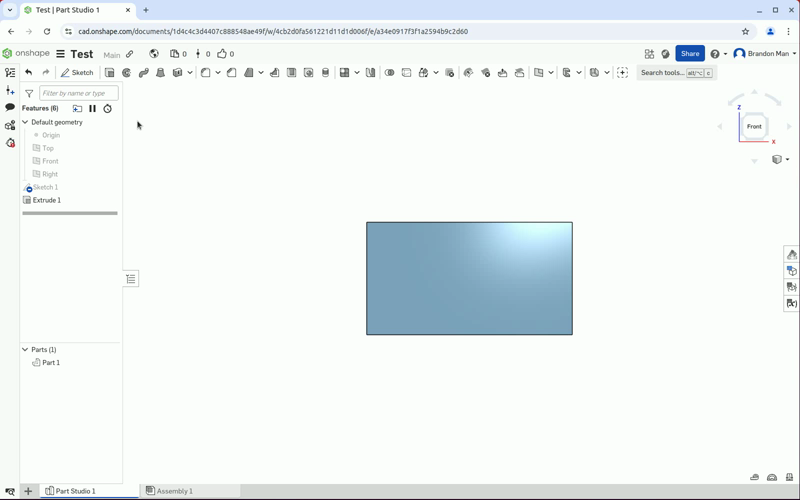
mouse_move(73, 189)
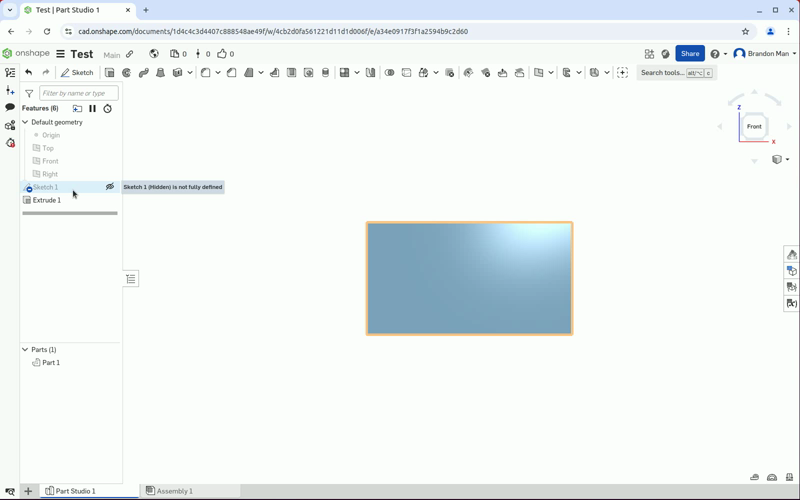
click(73, 189)
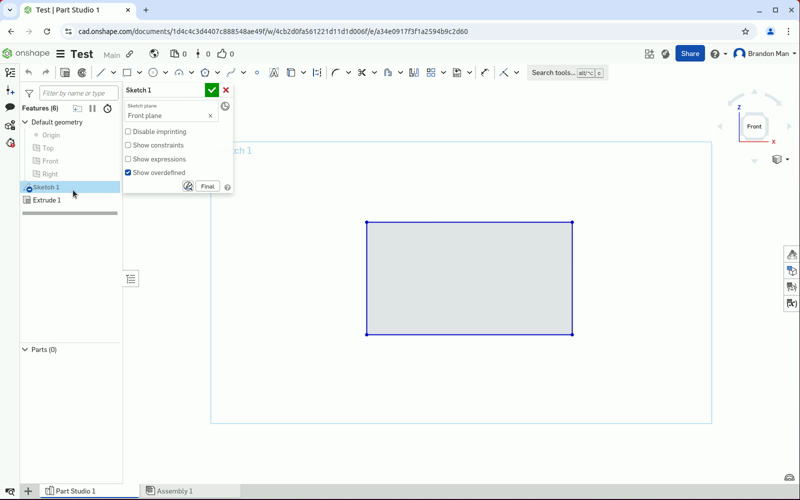
mouse_move(229, 92)
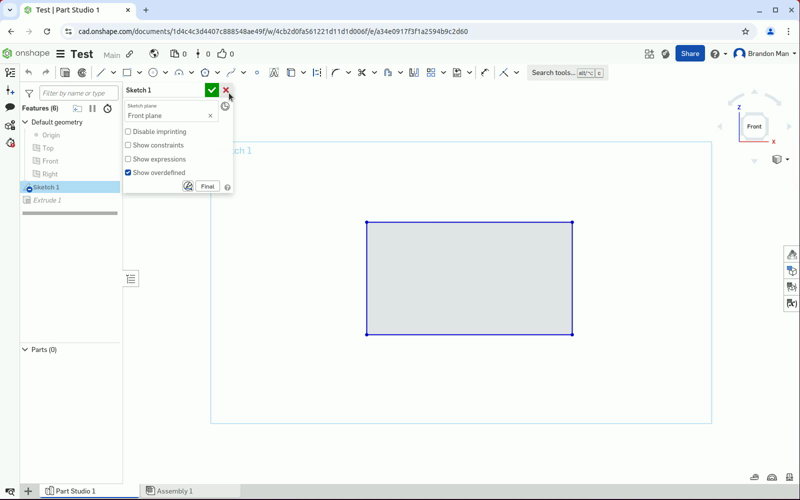
click(229, 92)
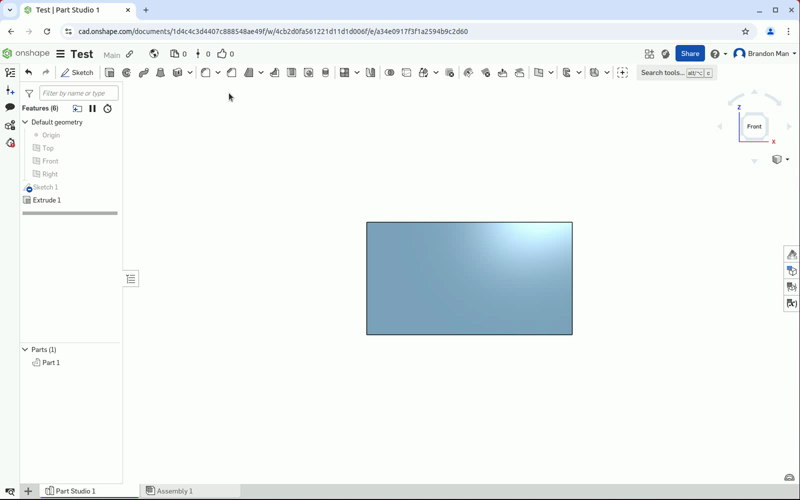
mouse_move(541, 75)
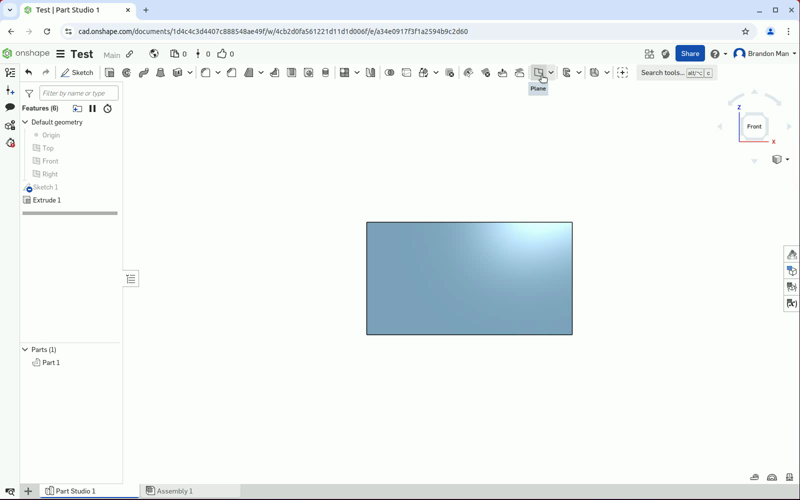
click(541, 75)
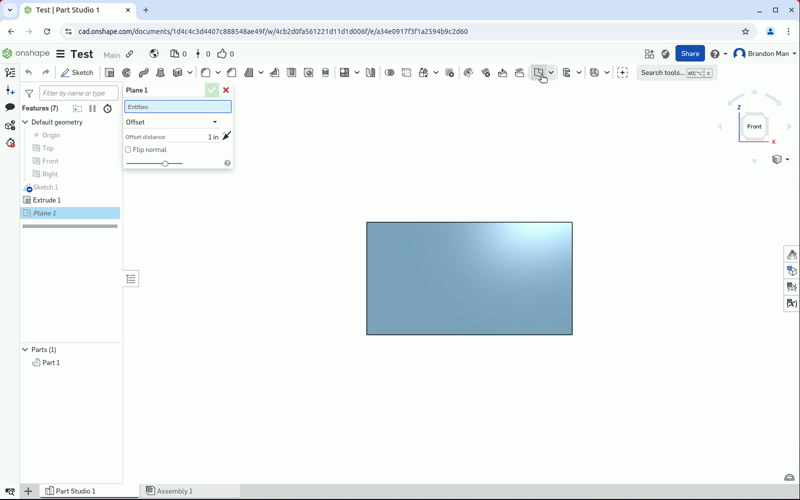
mouse_move(73, 163)
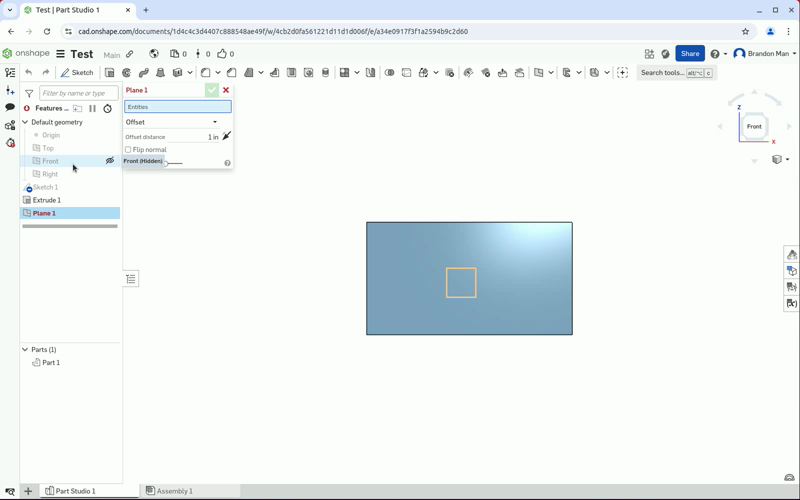
click(73, 163)
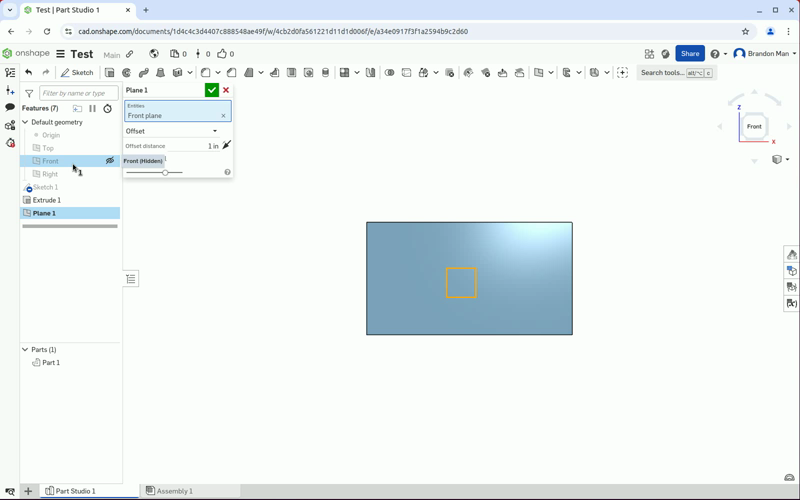
key(tab, 2)
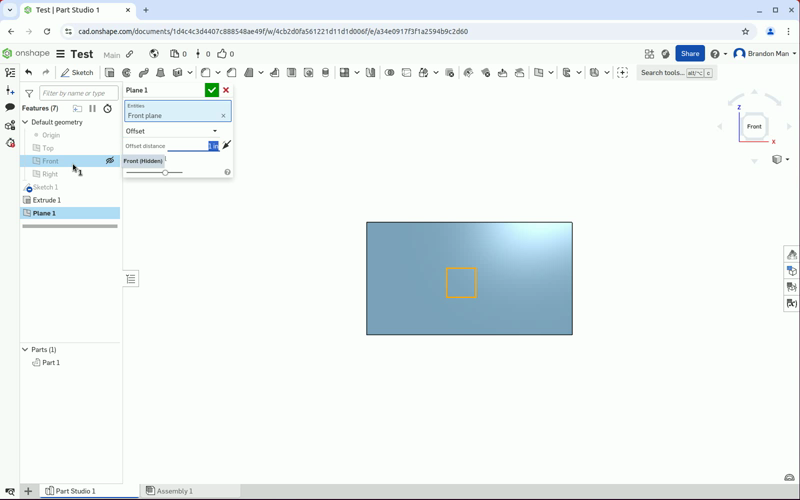
text(7.703)
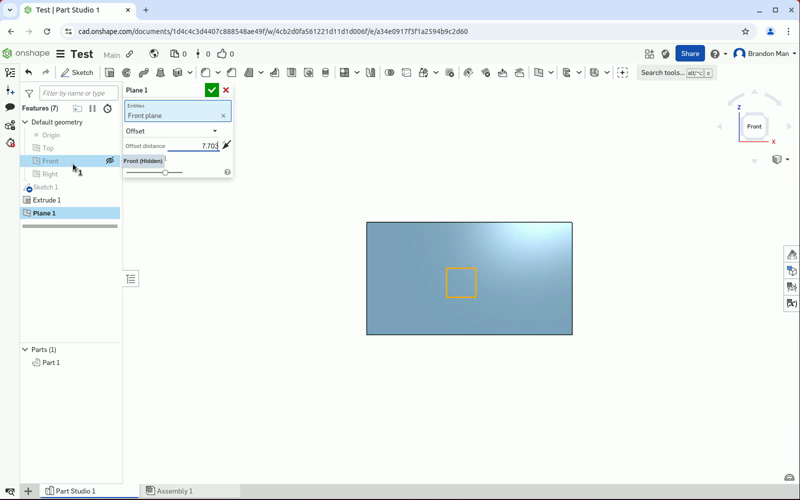
key(enter, 2)
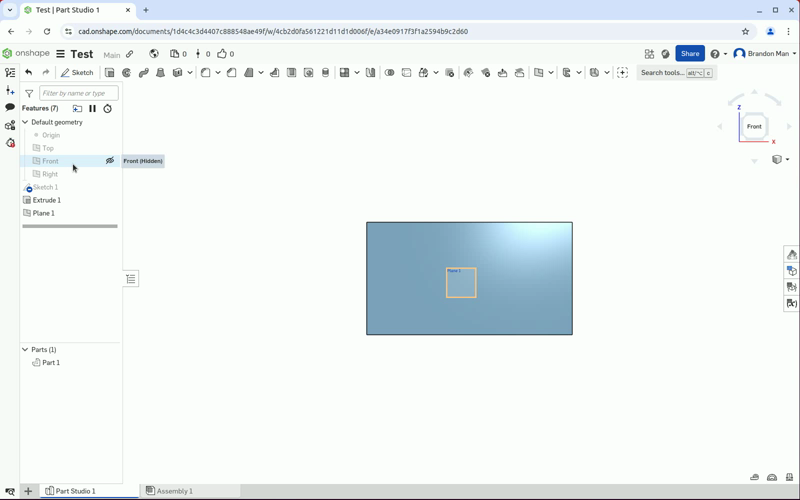
key(shift+s)
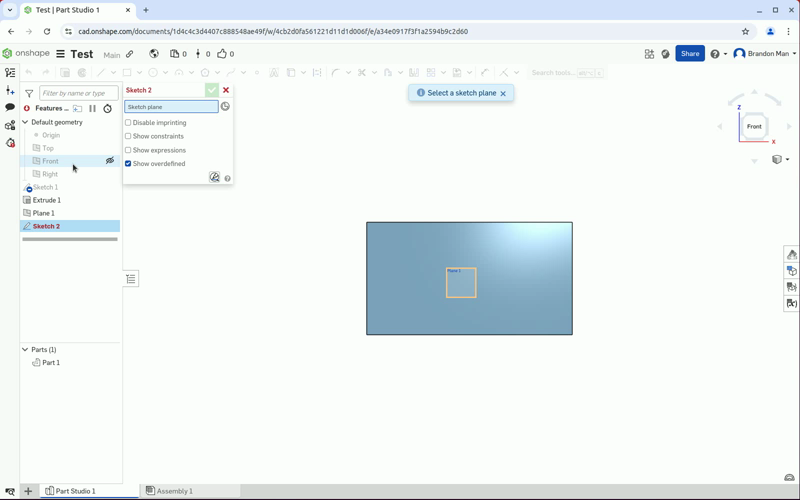
mouse_move(73, 215)
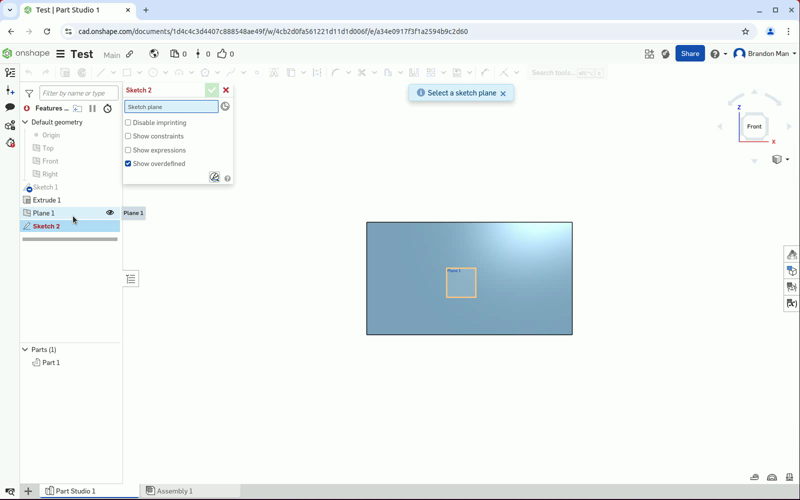
click(73, 215)
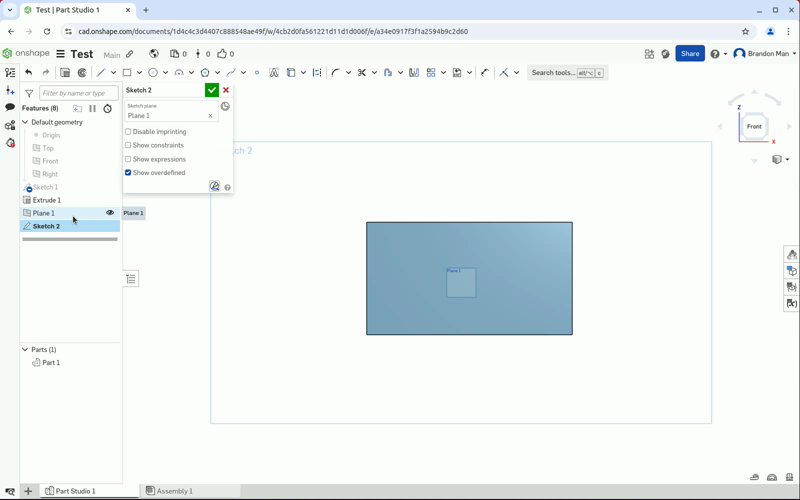
mouse_move(73, 352)
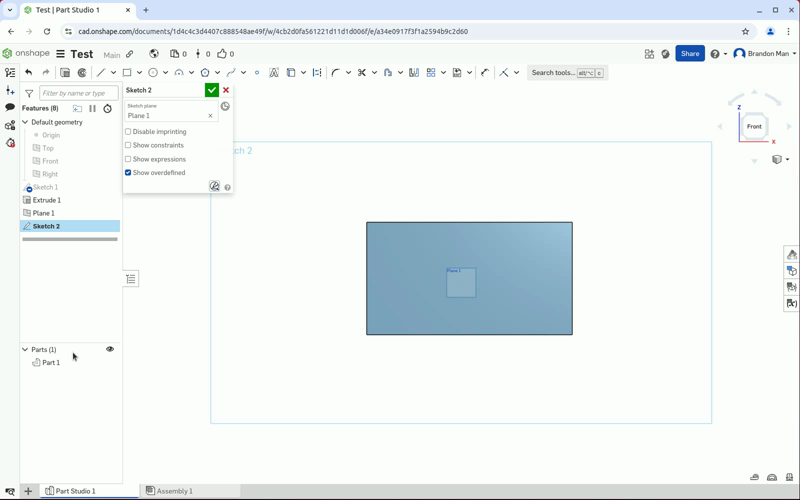
key(y)
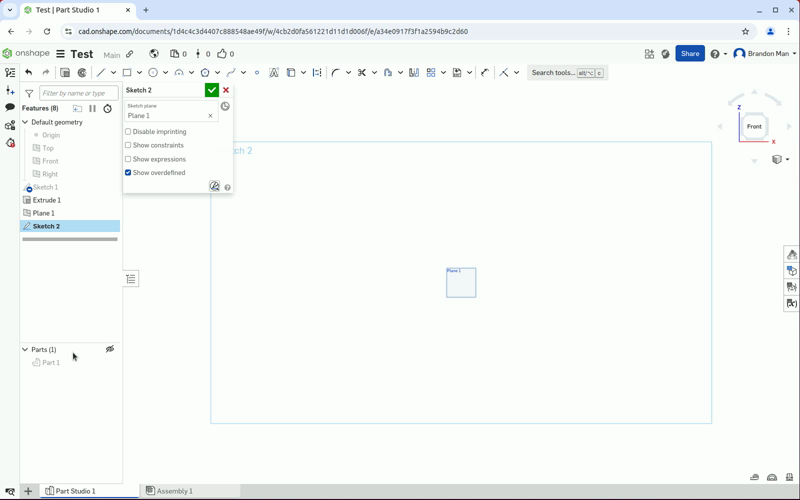
key(c)
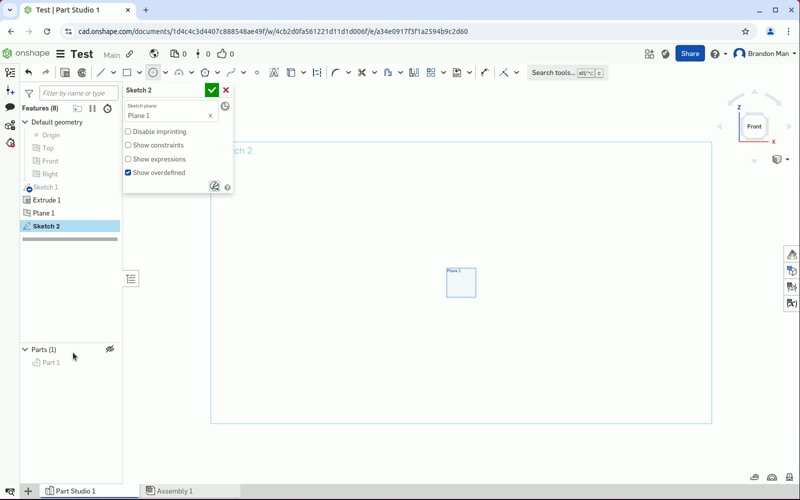
key_down(shift)
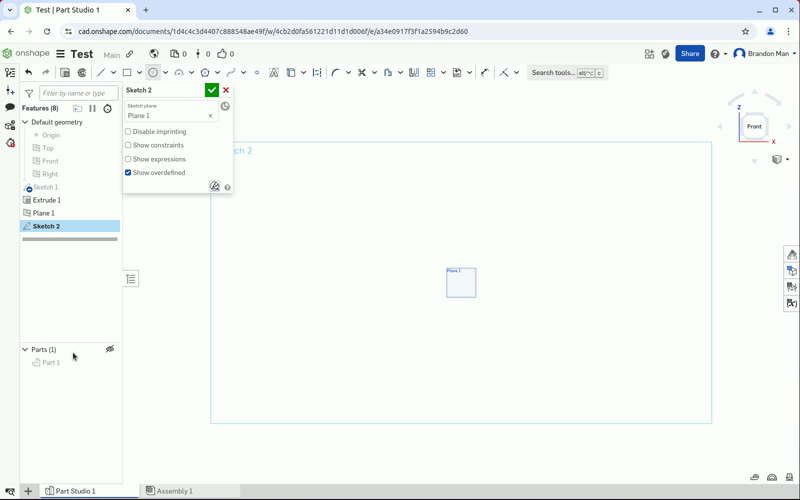
mouse_move(409, 264)
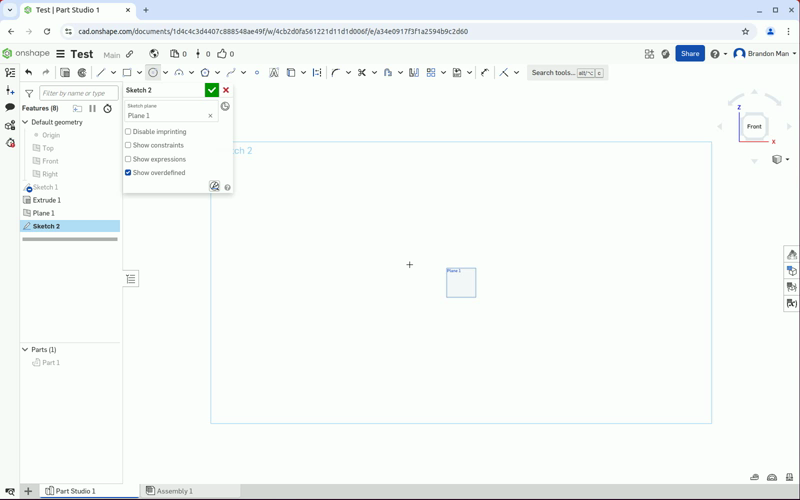
click(409, 264)
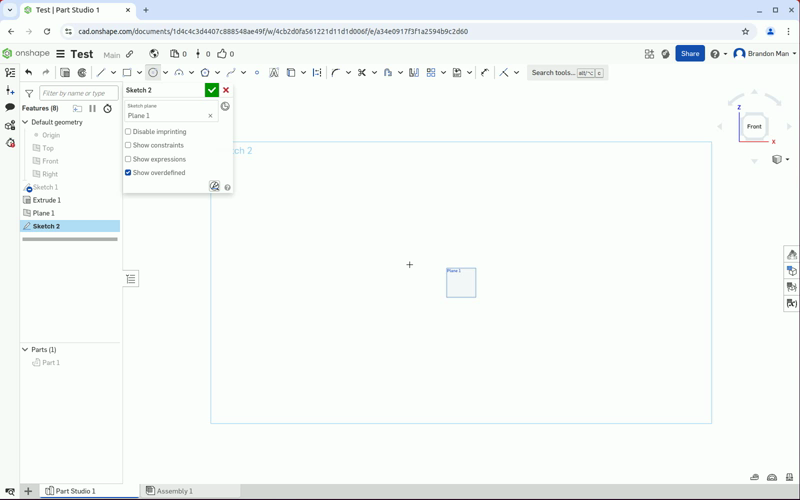
key_up(shift)
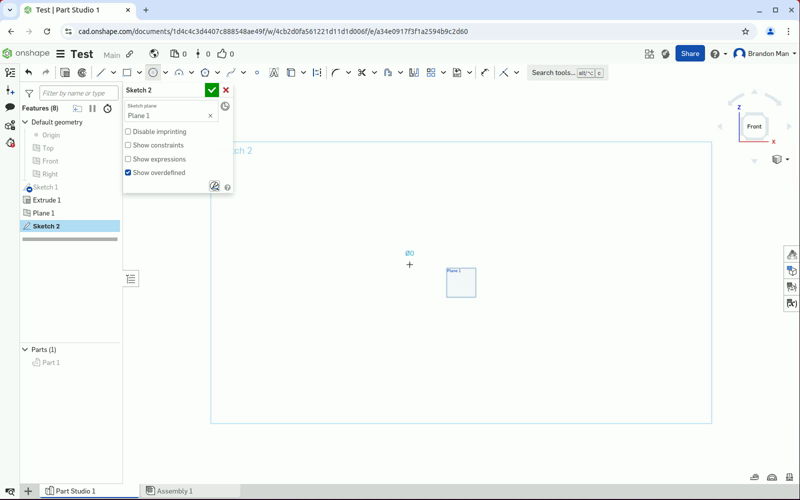
mouse_move(424, 264)
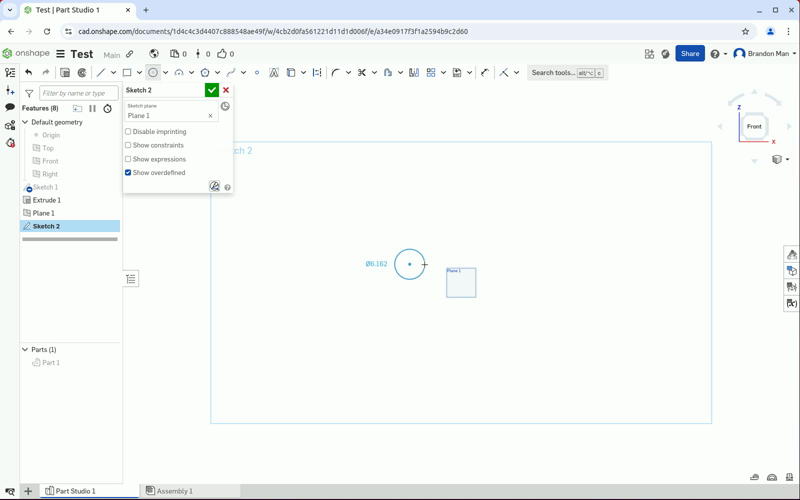
click(424, 264)
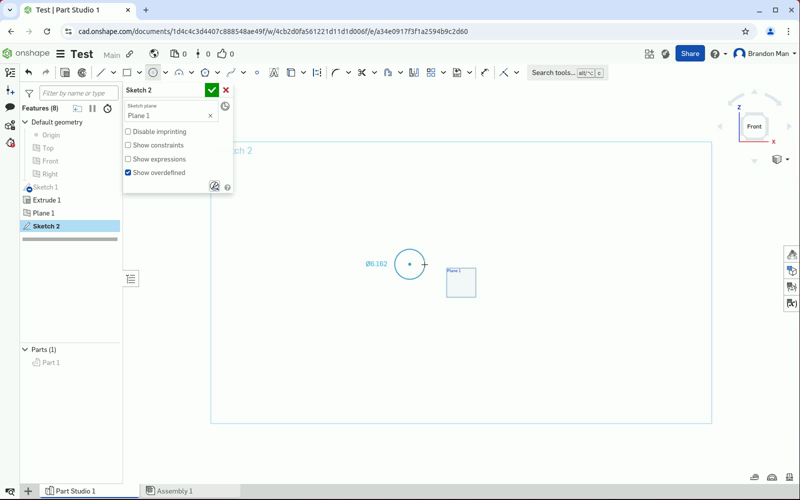
key(esc)
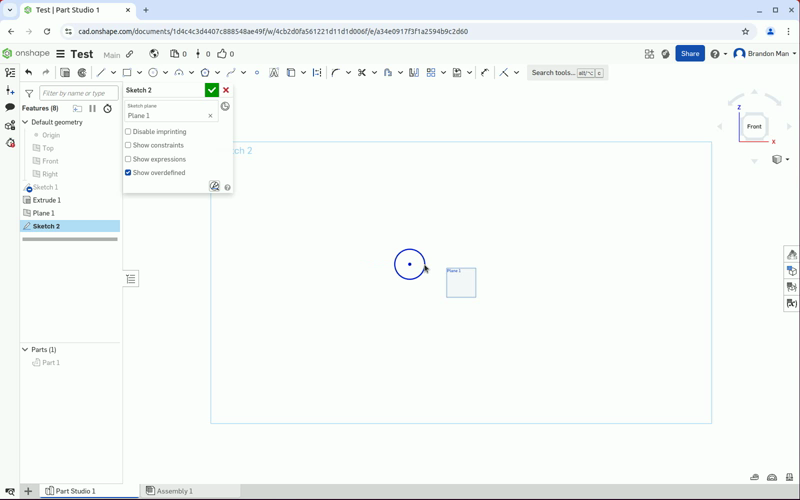
mouse_move(402, 257)
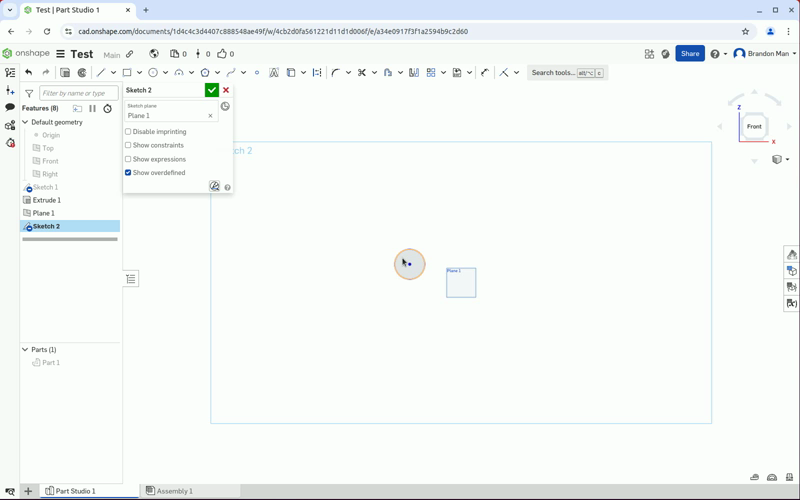
scroll(6)
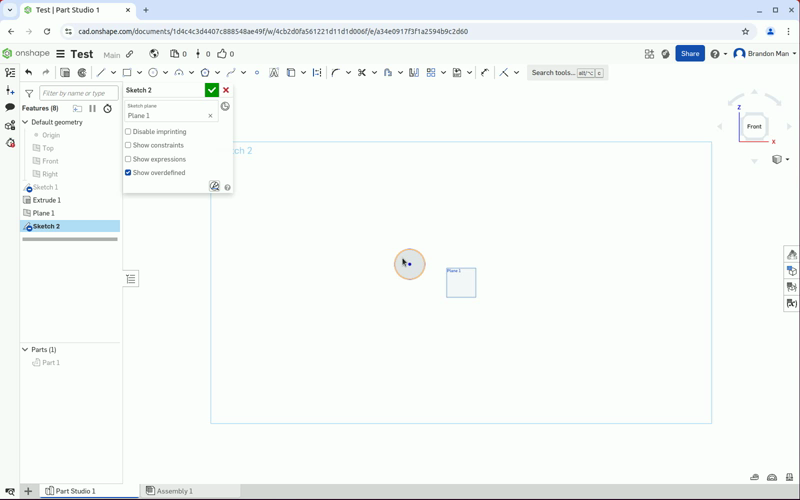
scroll(6)
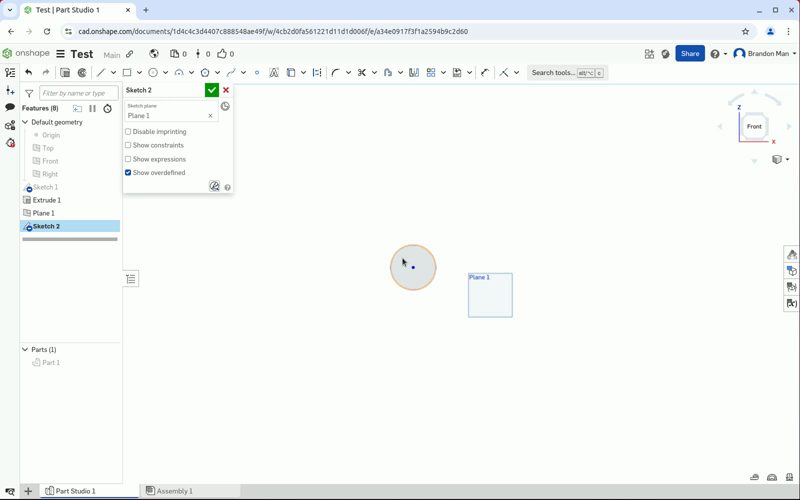
scroll(6)
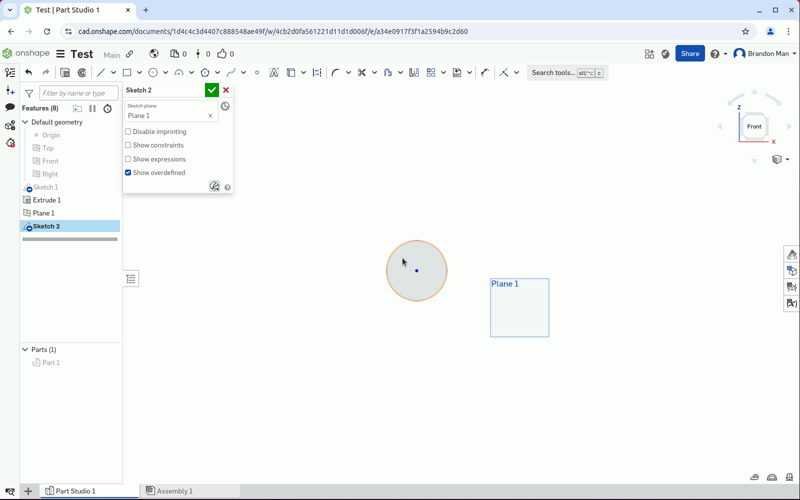
scroll(6)
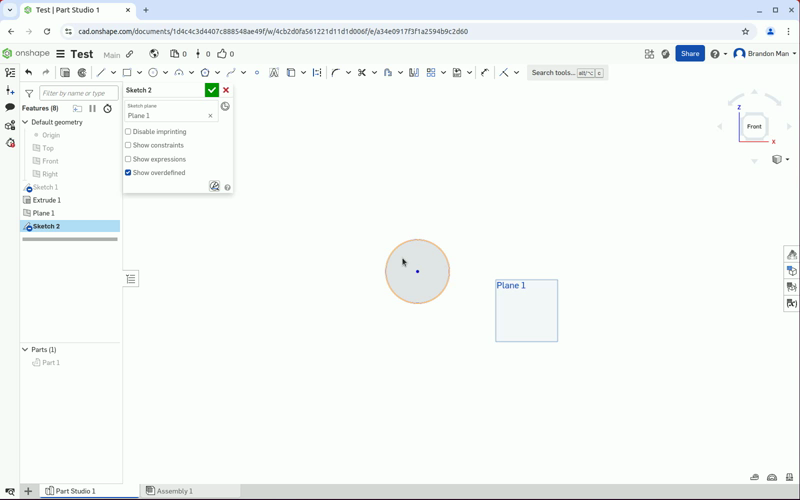
scroll(6)
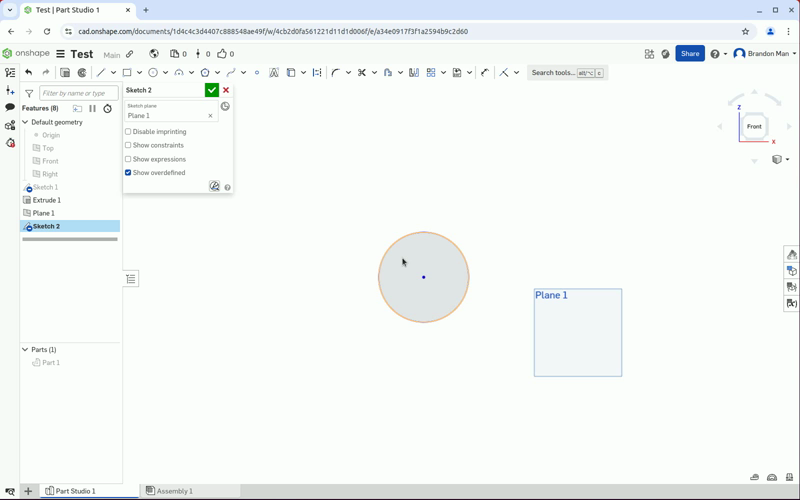
scroll(6)
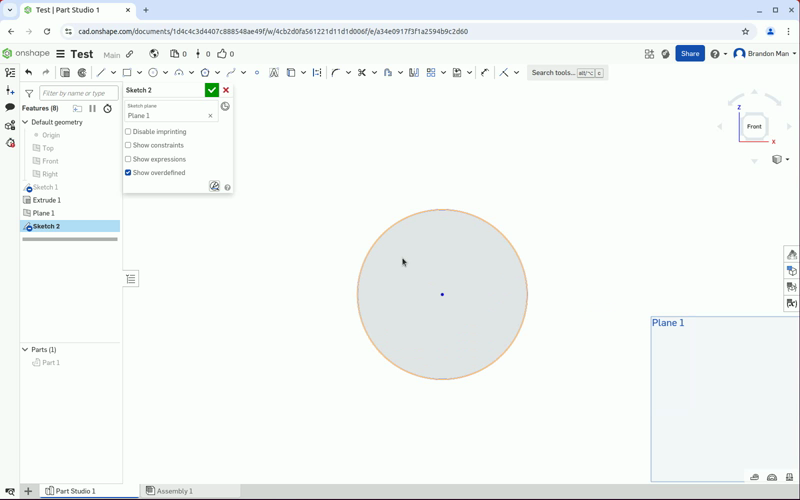
scroll(6)
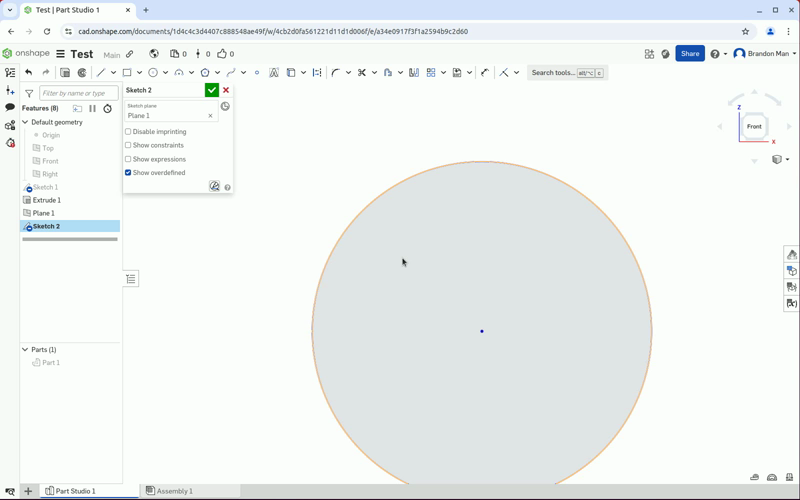
click(402, 257)
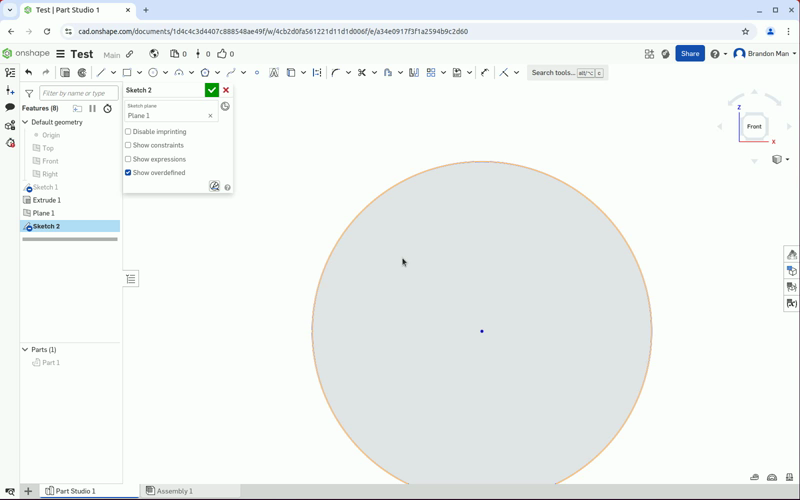
scroll(-6)
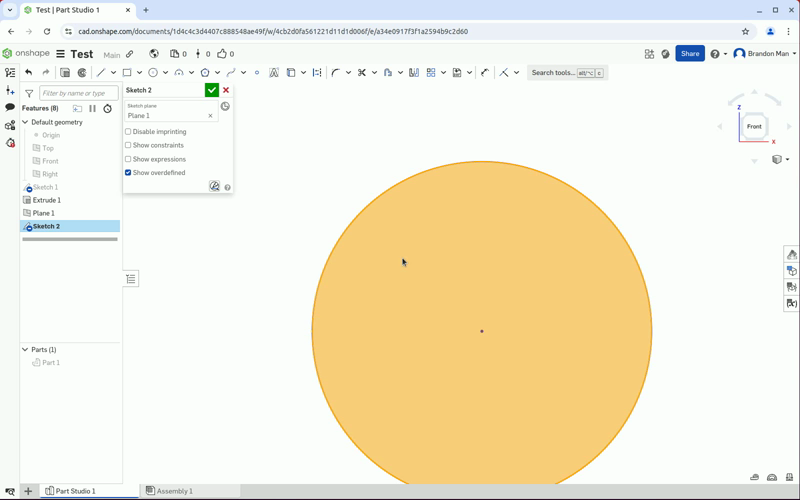
scroll(-6)
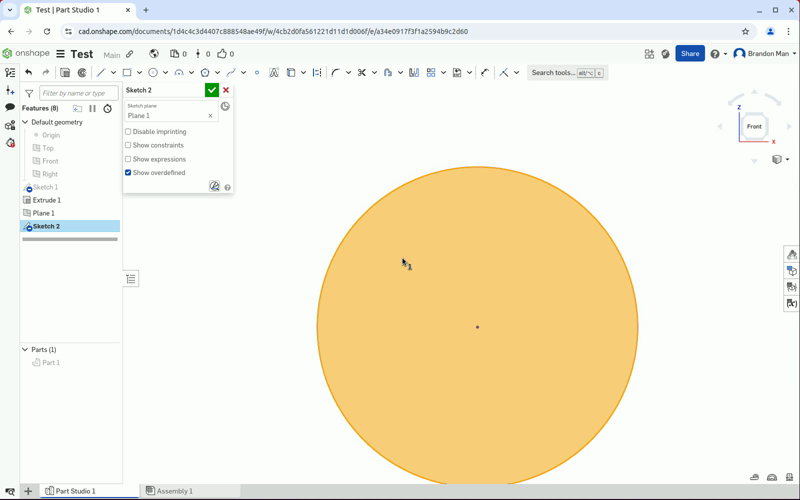
scroll(-6)
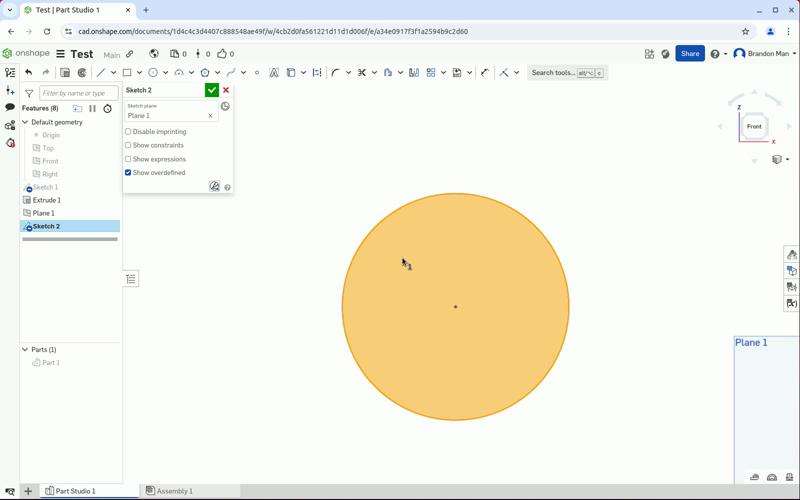
scroll(-6)
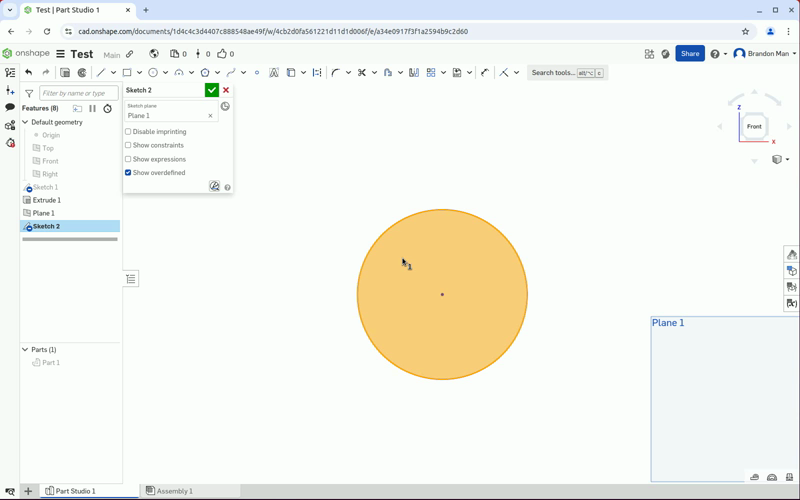
scroll(-6)
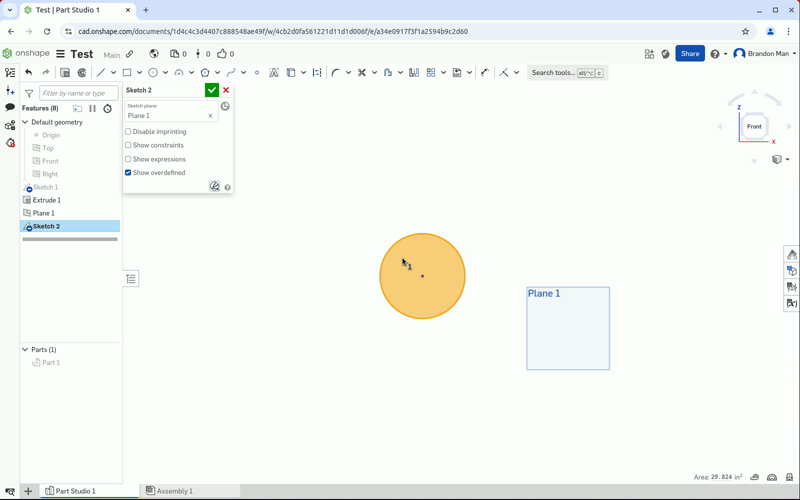
scroll(-6)
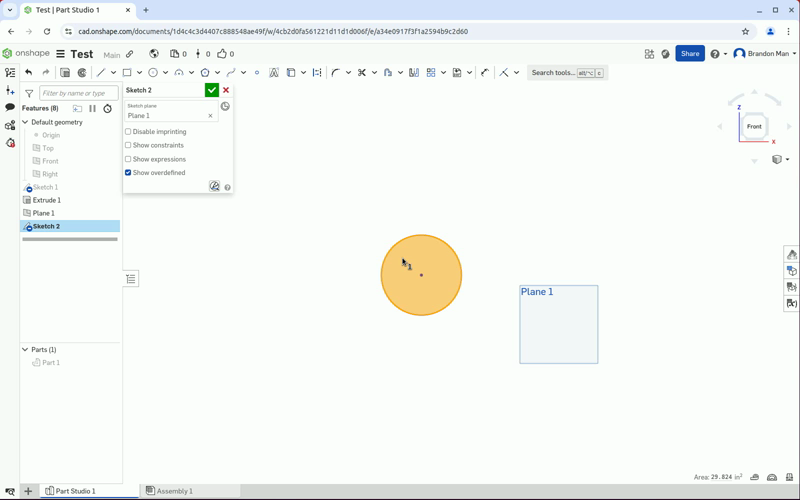
scroll(-6)
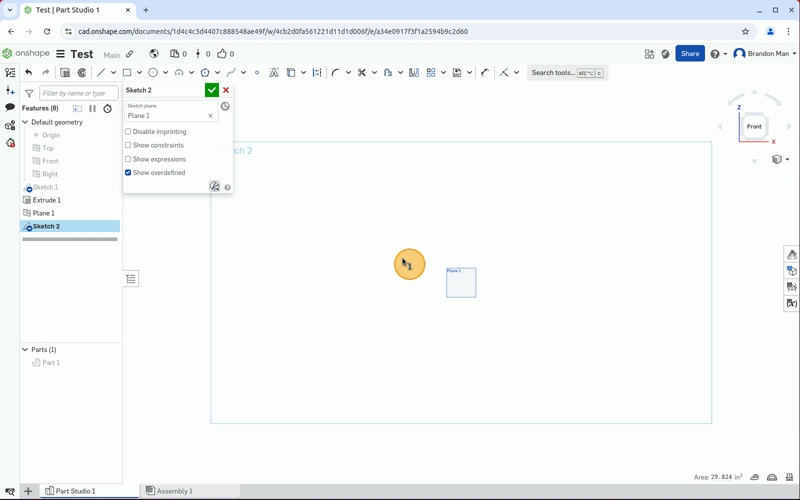
mouse_move(73, 352)
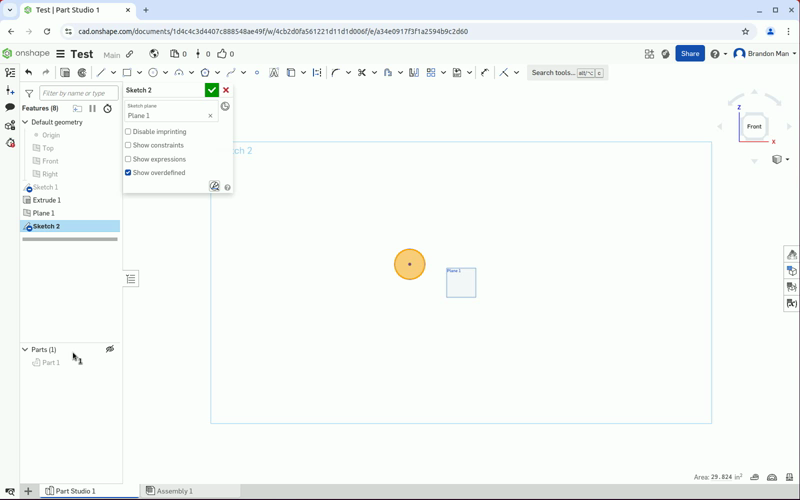
key(shift+y)
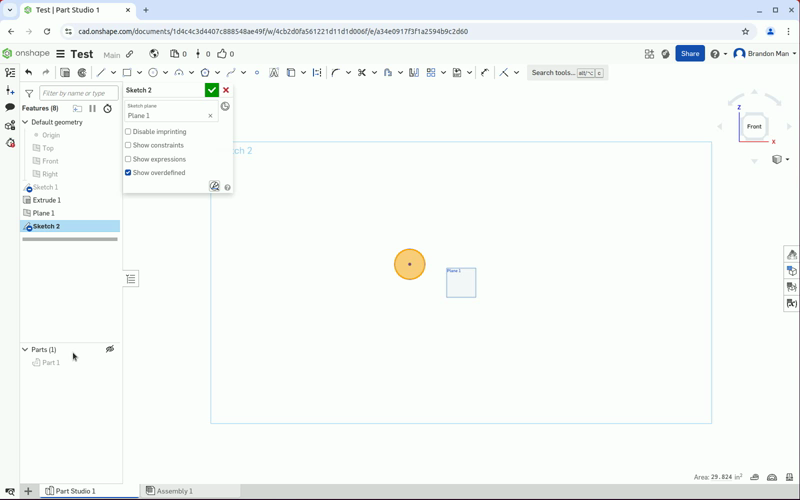
key(shift+e)
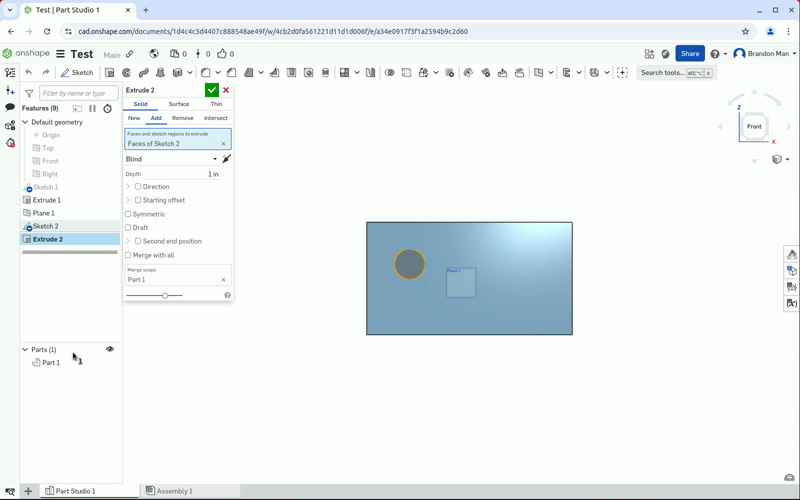
mouse_move(143, 106)
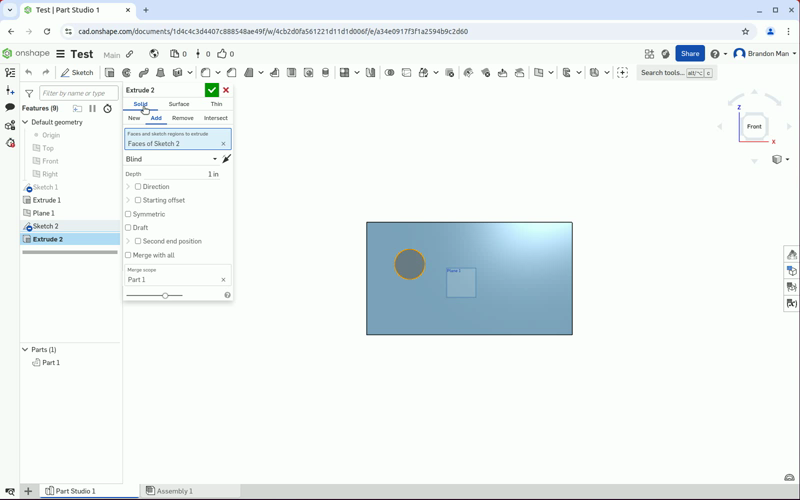
click(143, 106)
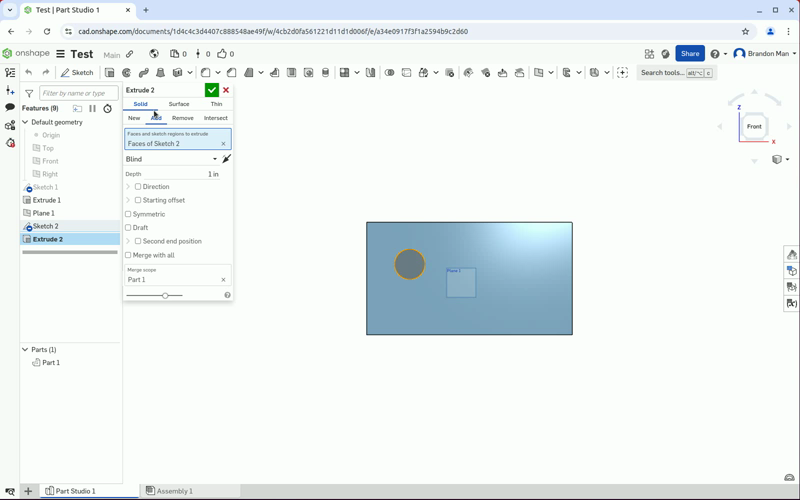
mouse_move(186, 120)
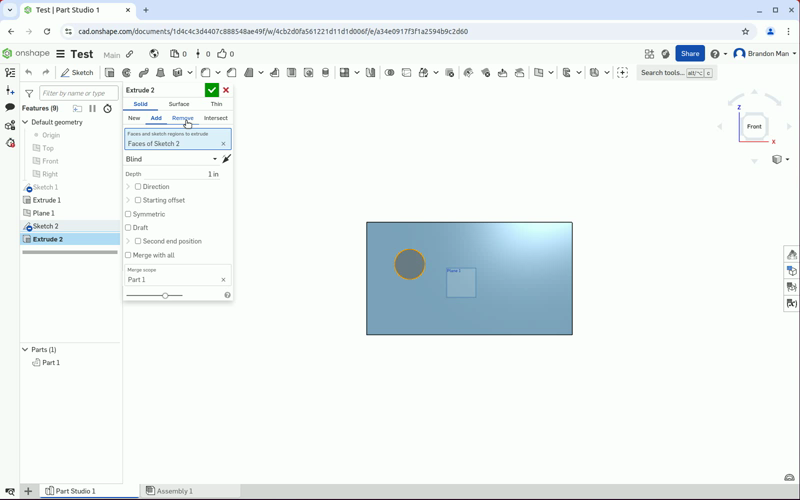
click(186, 120)
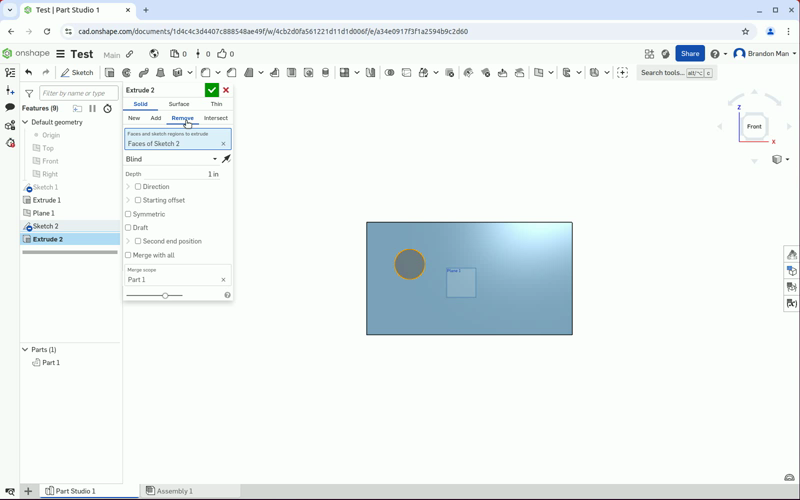
key(tab, 4)
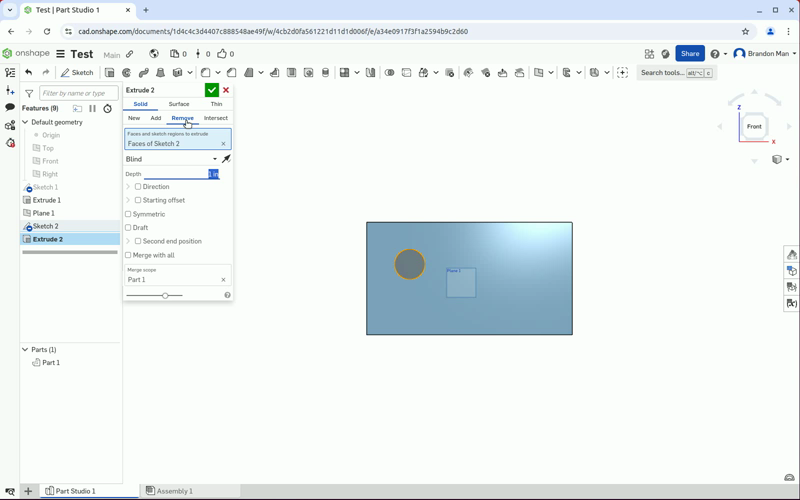
text(7.703)
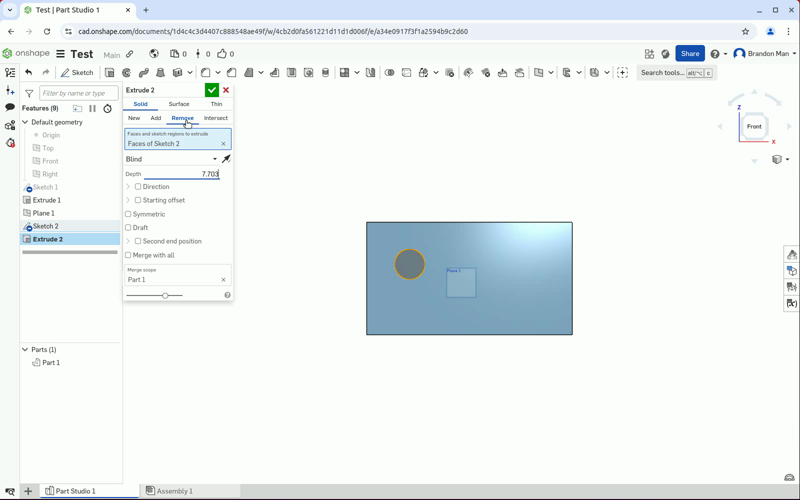
key(tab, 6)
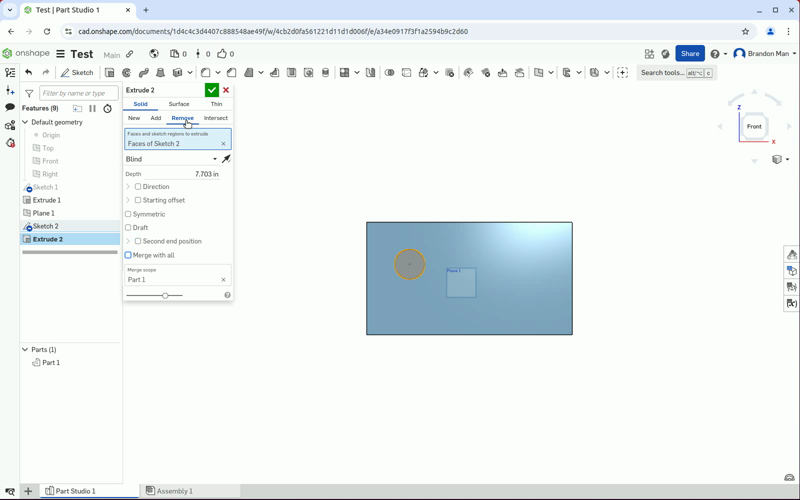
key(space)
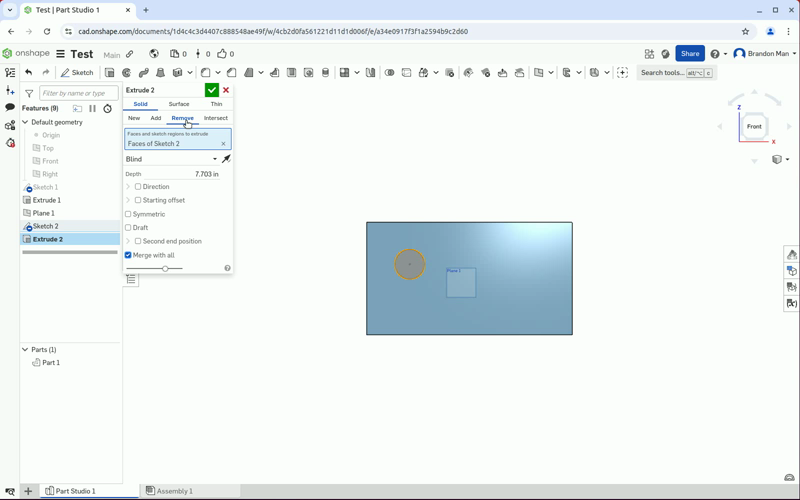
key(enter)
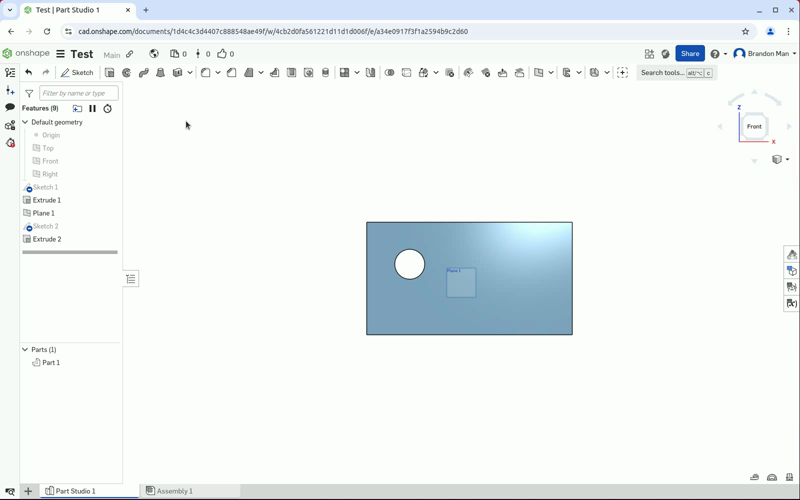
key(shift+h)
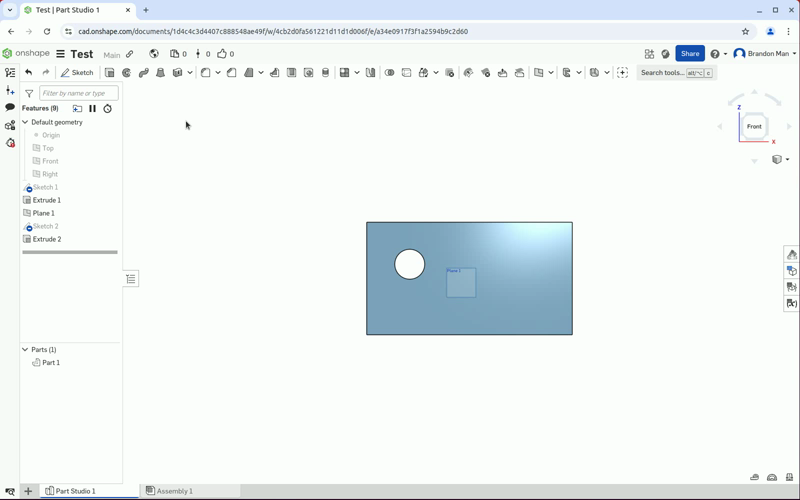
key(shift+h)
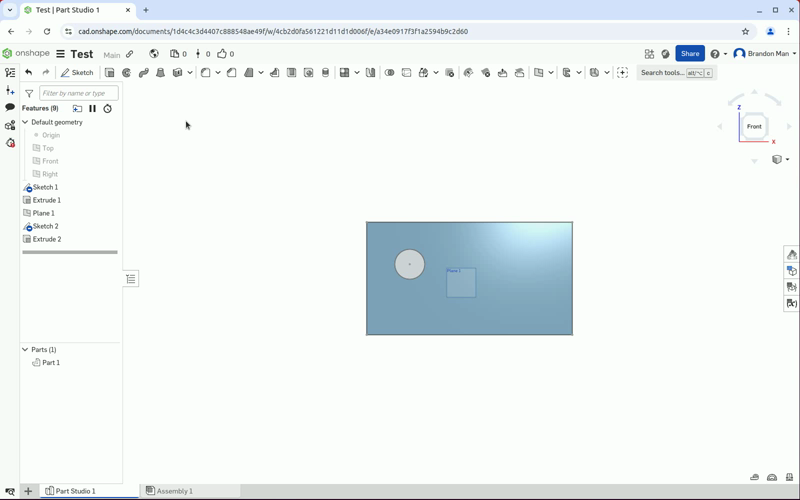
key(shift+7)
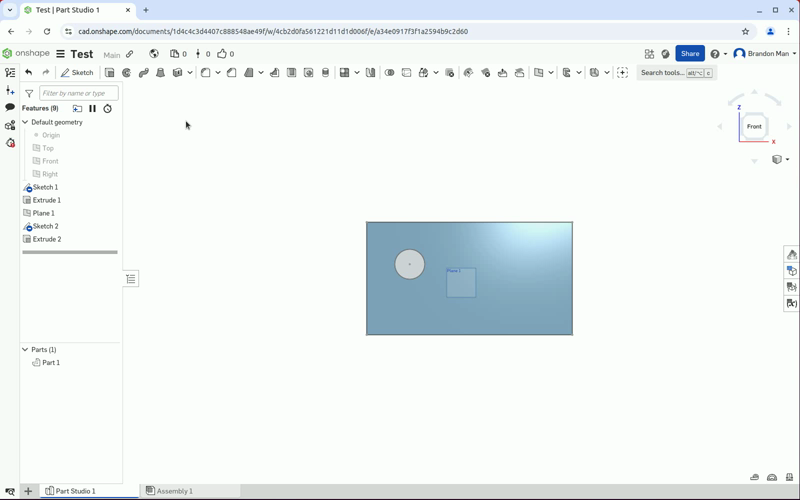
key(left, 2)
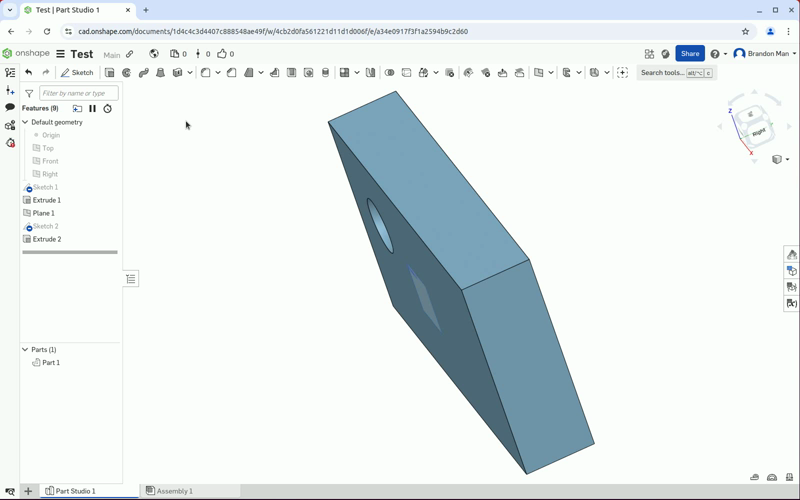
key(down, 2)
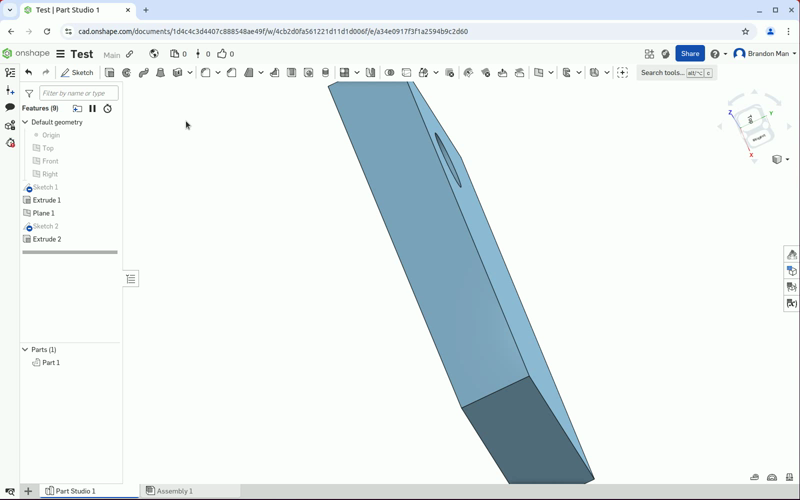
key(up, 2)
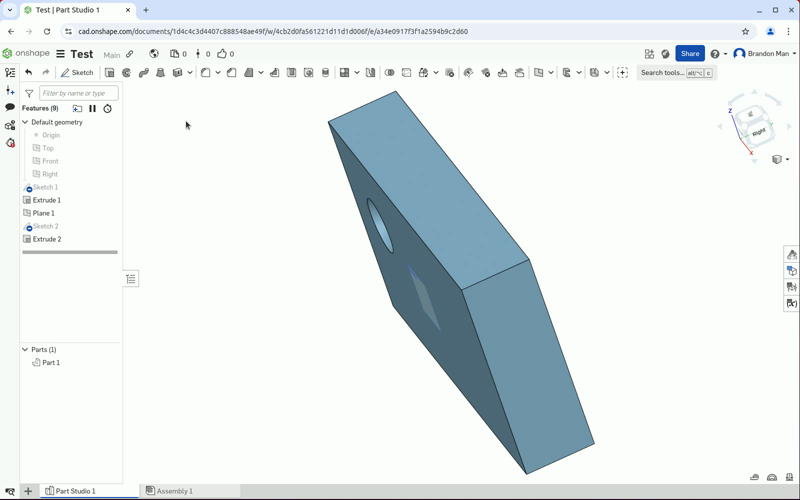
key(right, 2)
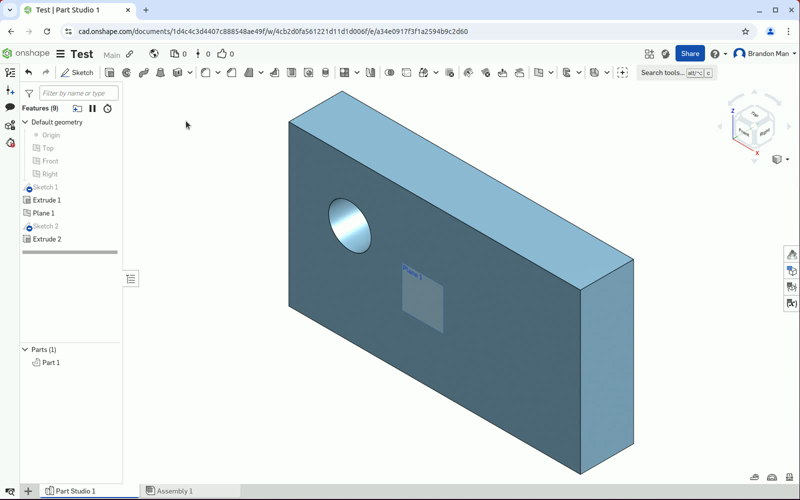
mouse_move(73, 189)
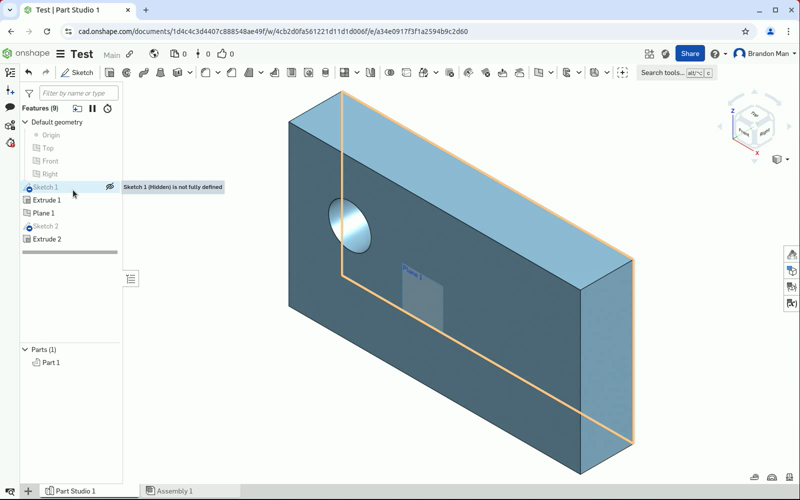
click(73, 189)